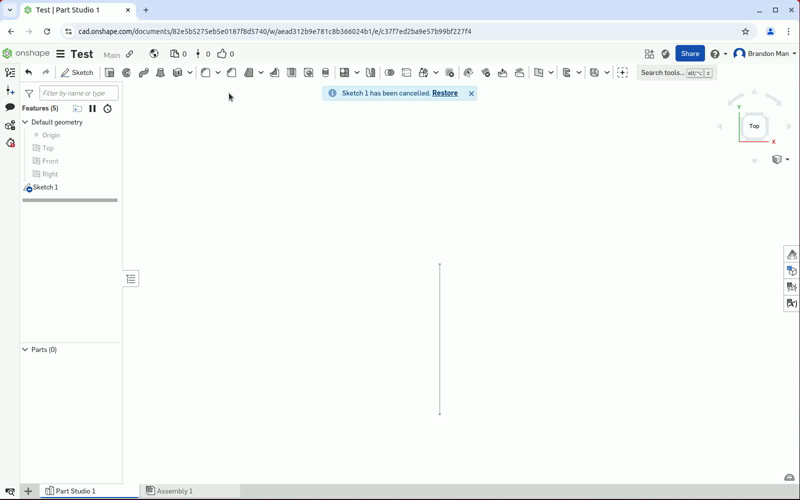
key(shift+h)
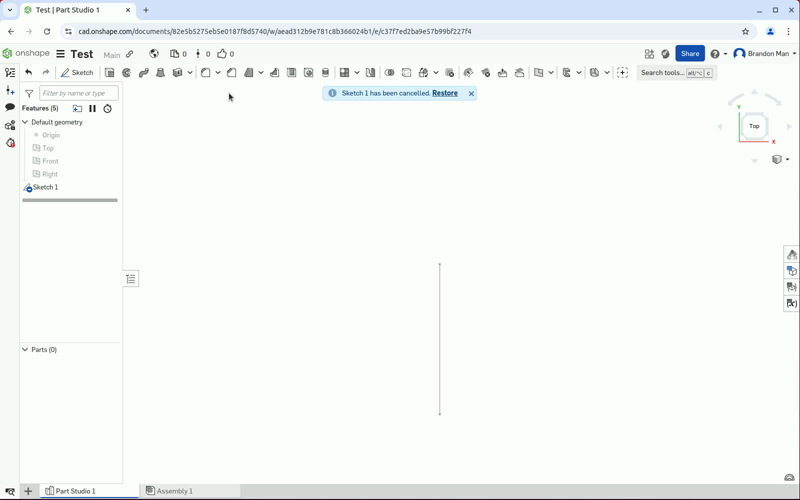
key(shift+s)
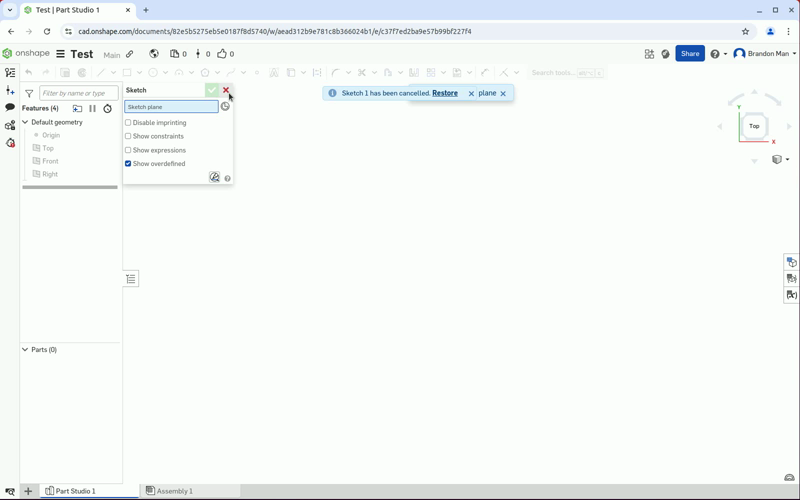
mouse_move(73, 150)
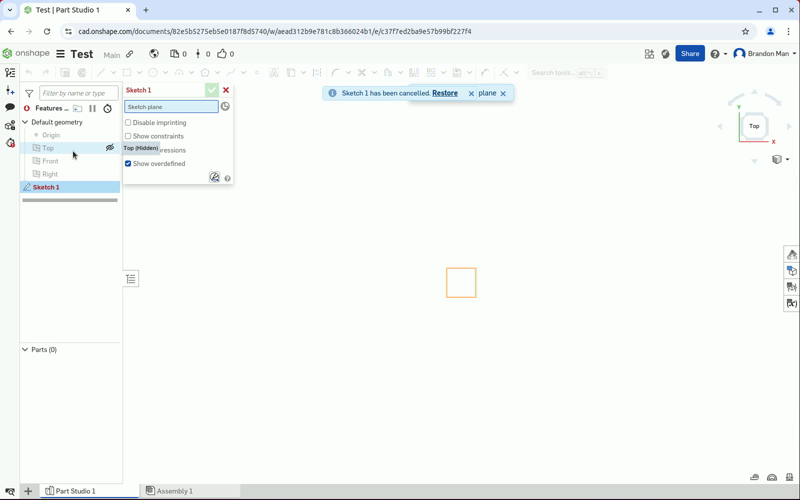
click(73, 150)
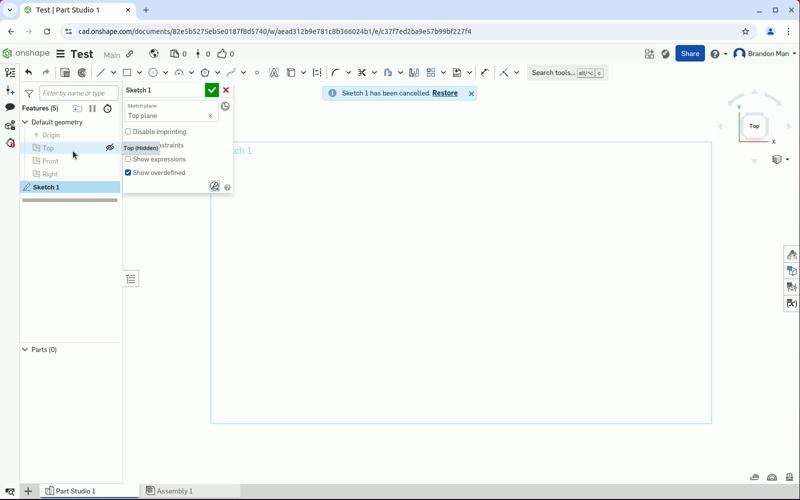
mouse_move(73, 352)
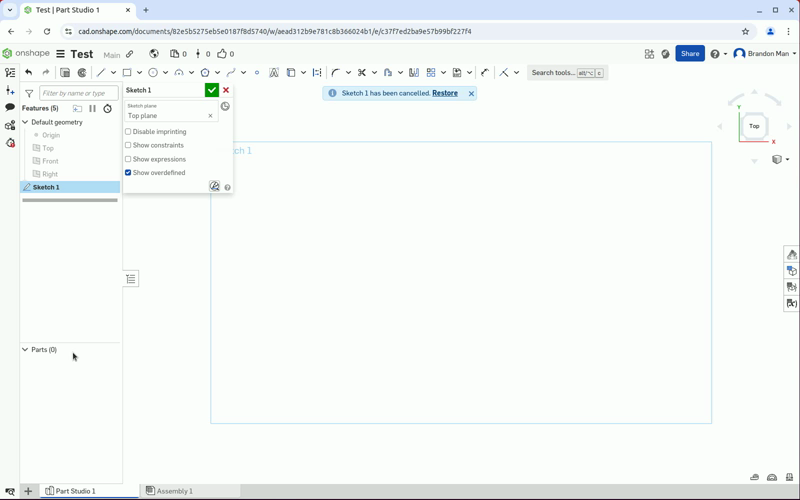
key(y)
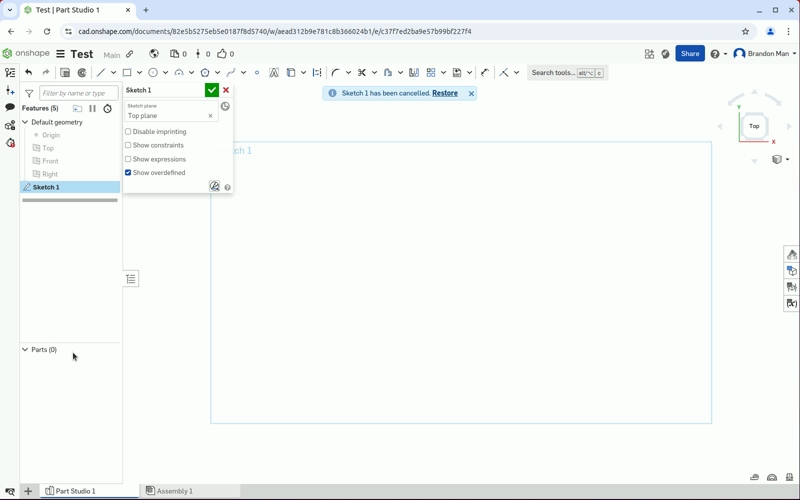
key(l)
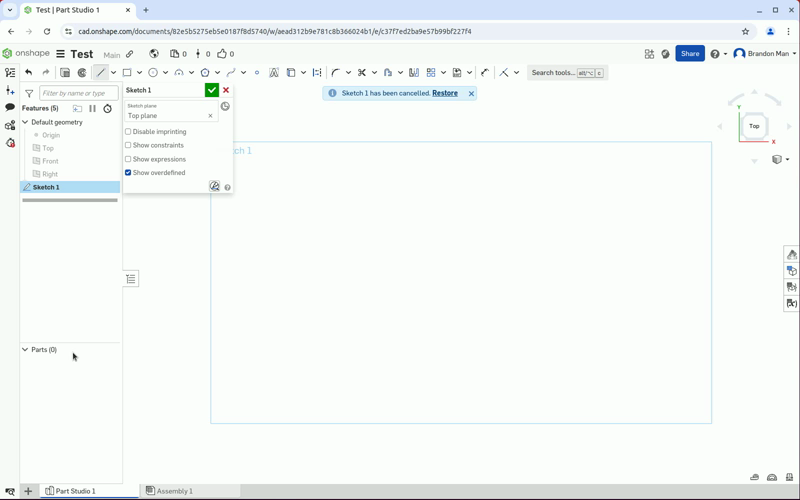
key_down(shift)
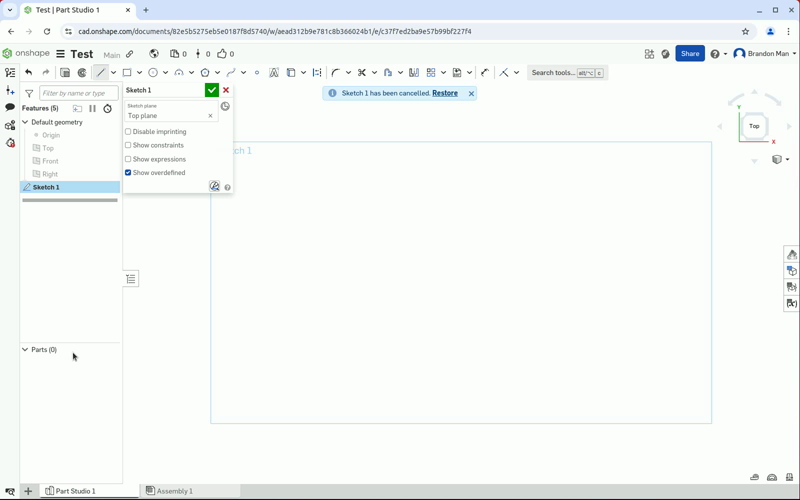
mouse_move(349, 282)
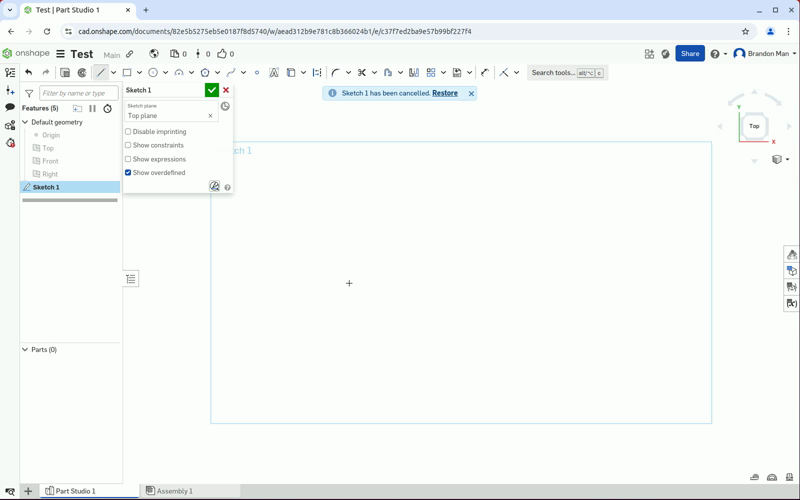
click(349, 282)
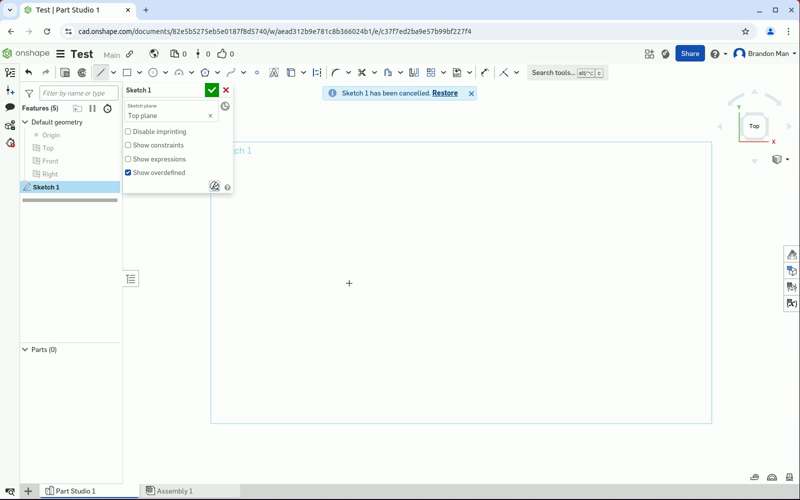
key_up(shift)
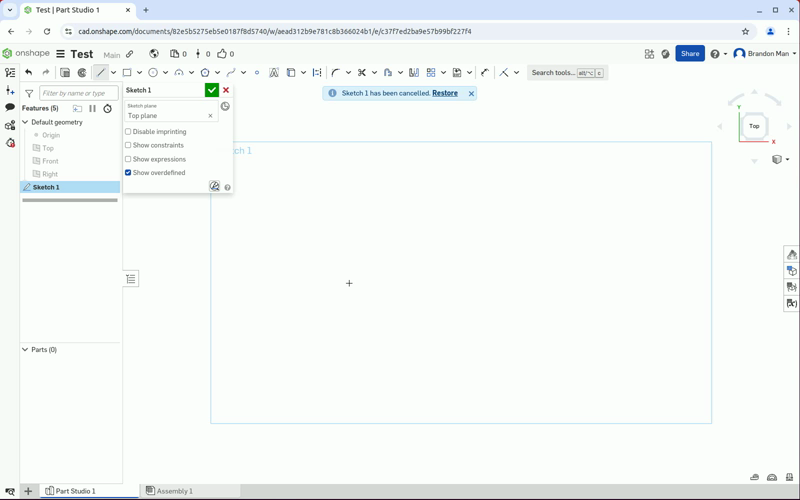
key_down(shift)
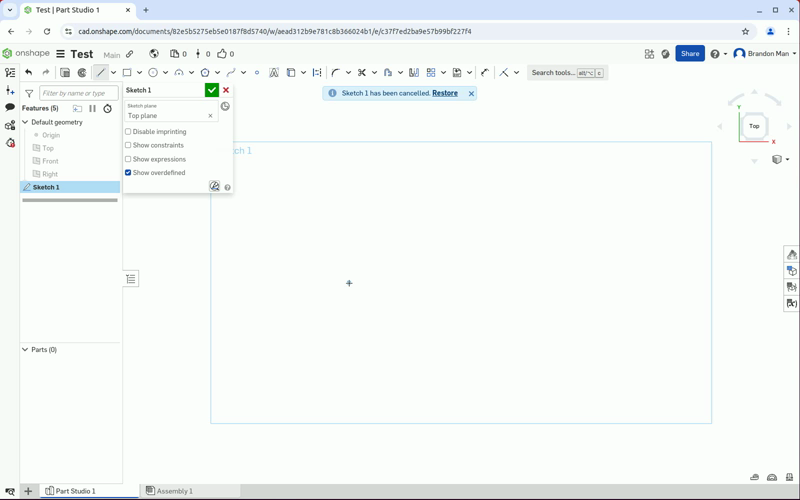
mouse_move(405, 378)
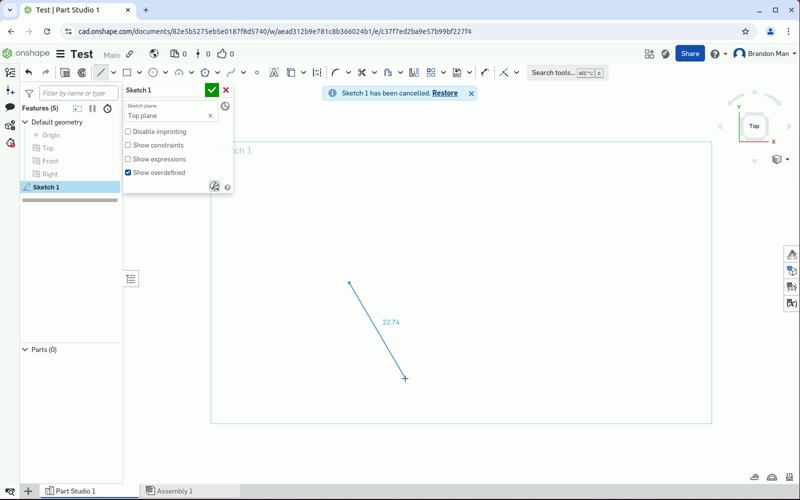
click(405, 378)
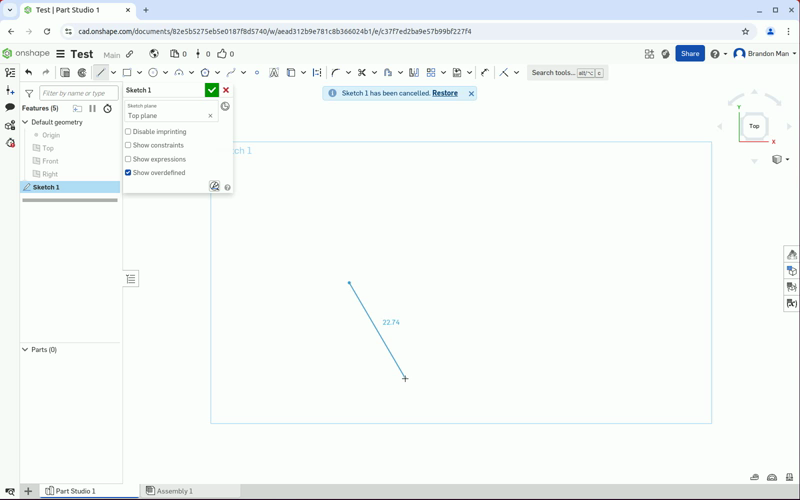
key_up(shift)
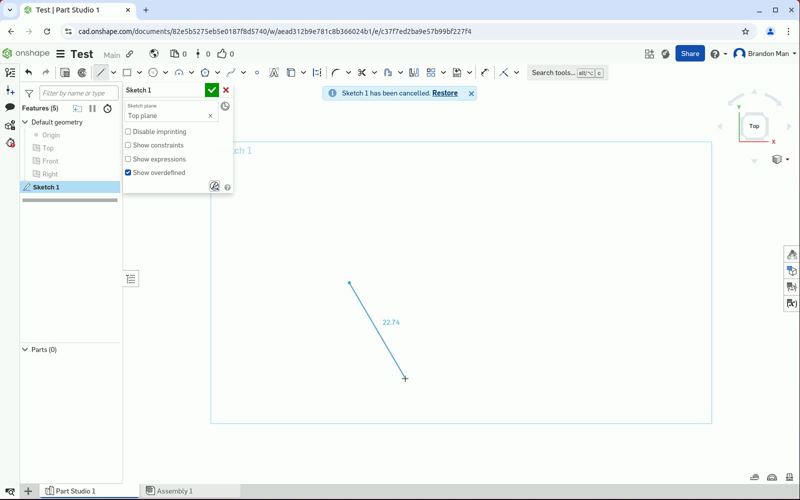
key_down(shift)
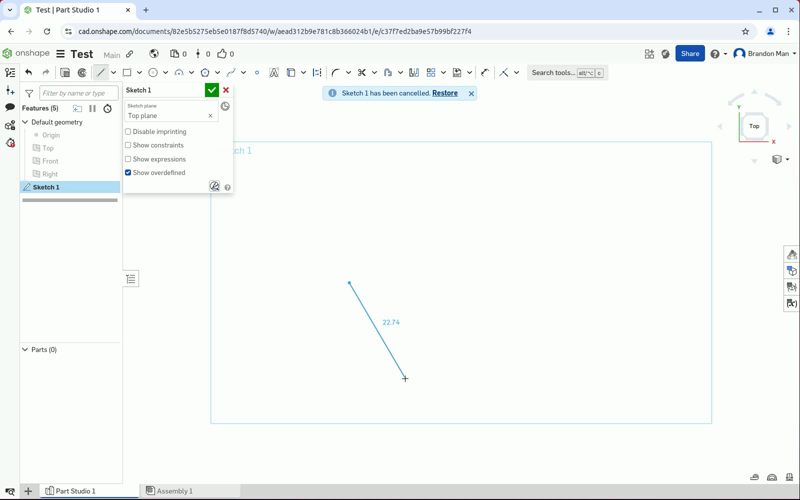
mouse_move(514, 378)
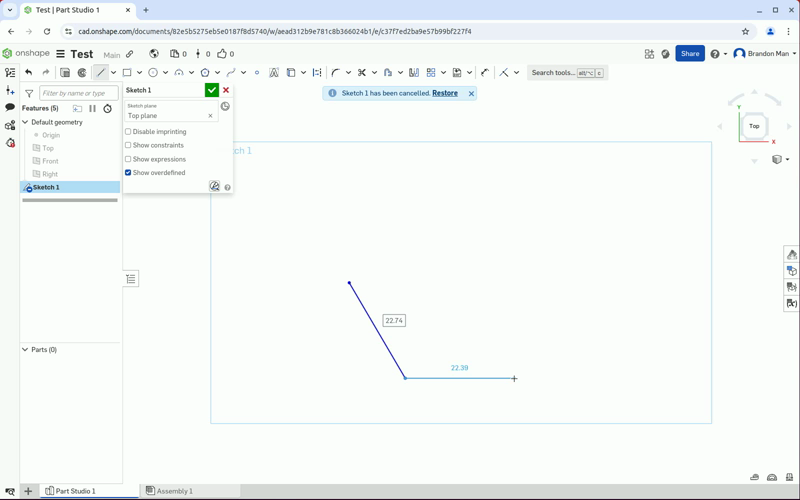
click(514, 378)
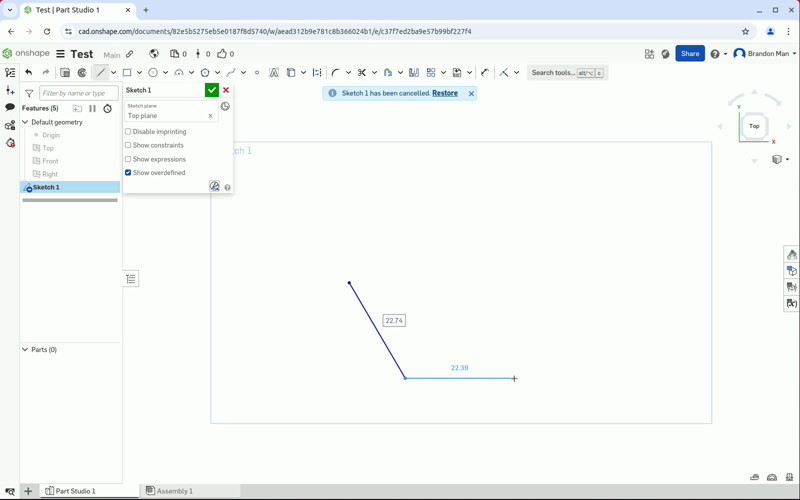
key_up(shift)
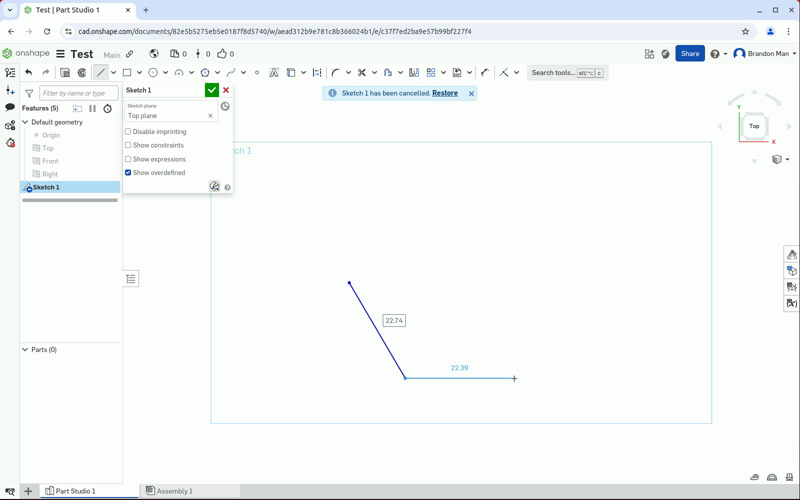
key_down(shift)
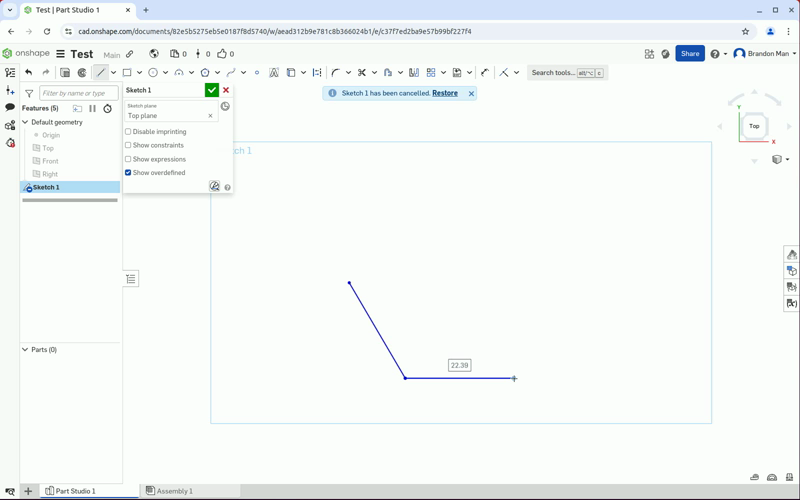
mouse_move(569, 282)
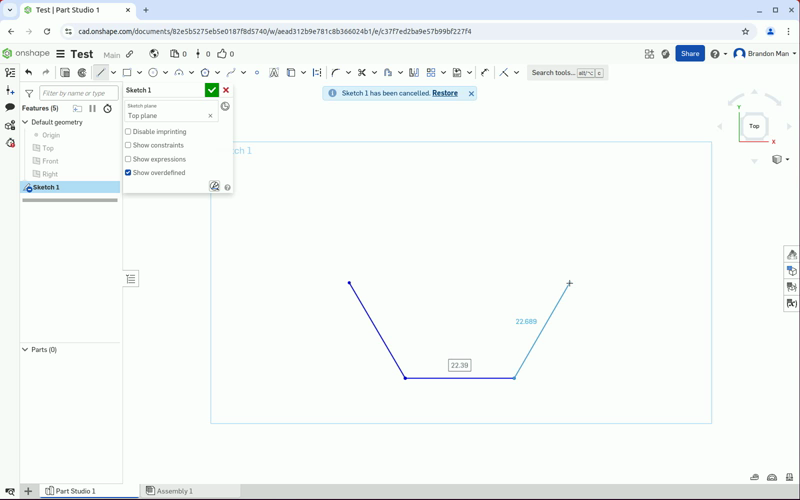
click(569, 282)
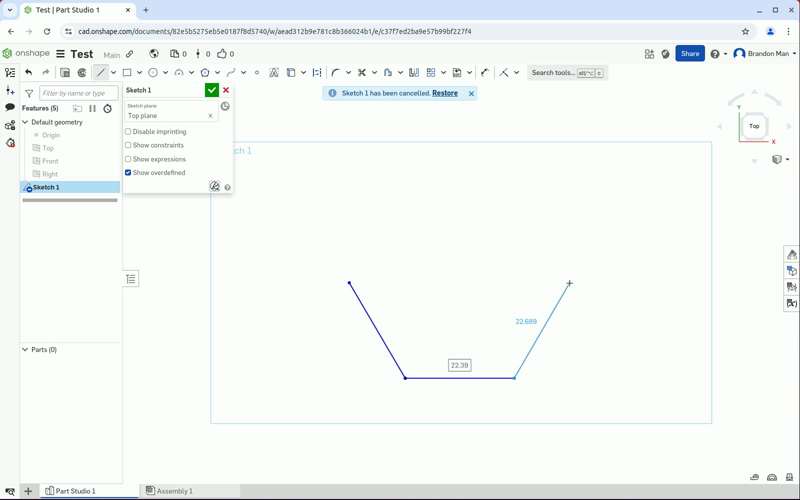
key_up(shift)
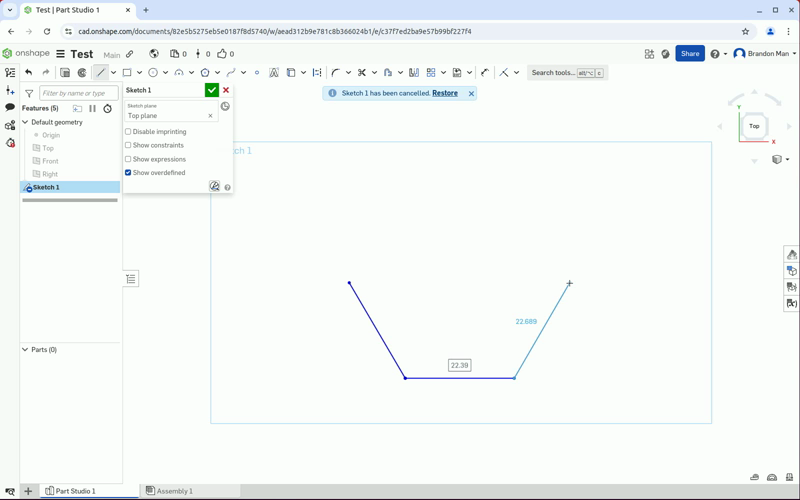
key_down(shift)
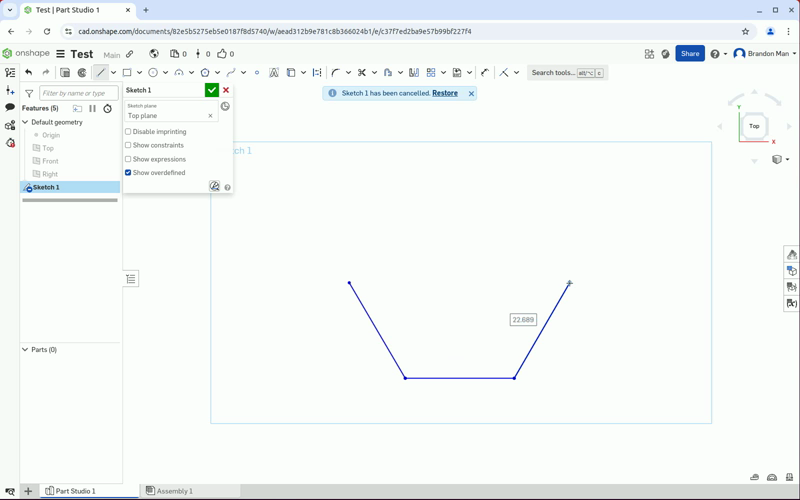
mouse_move(514, 187)
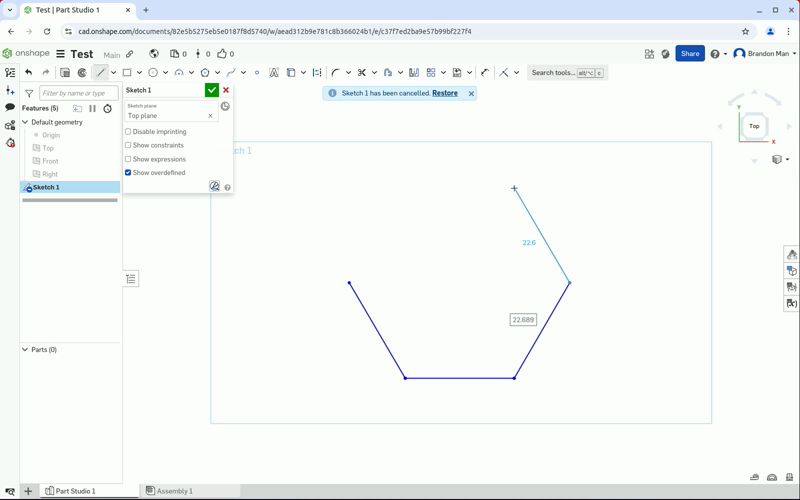
click(514, 187)
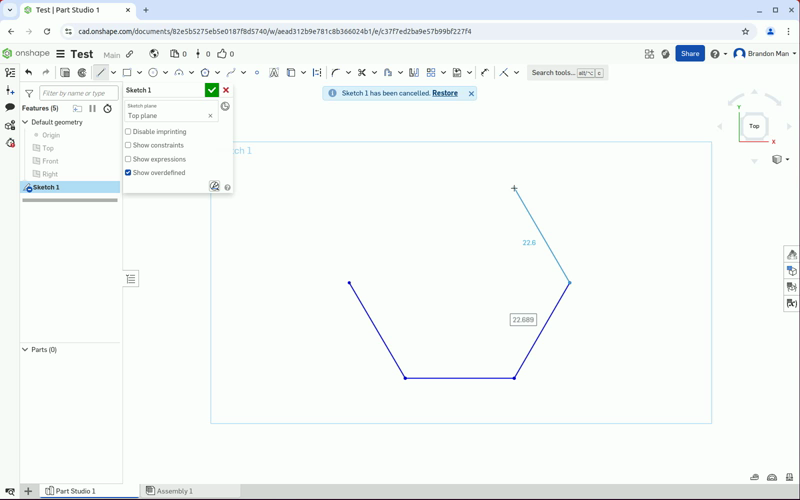
key_up(shift)
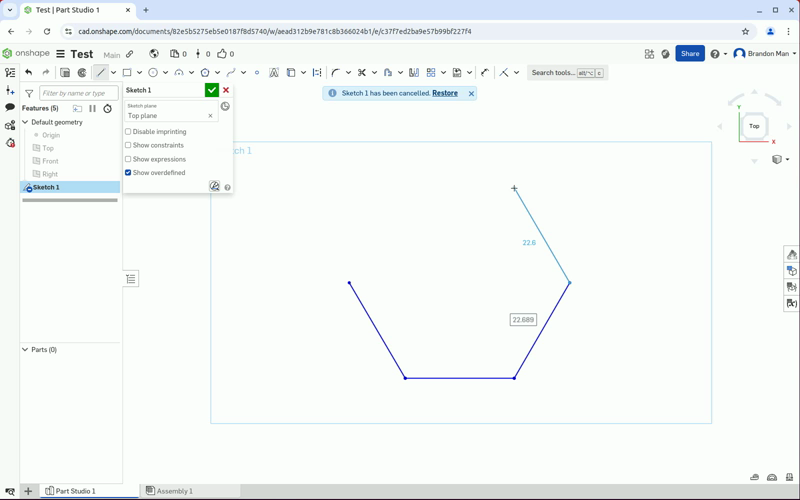
key_down(shift)
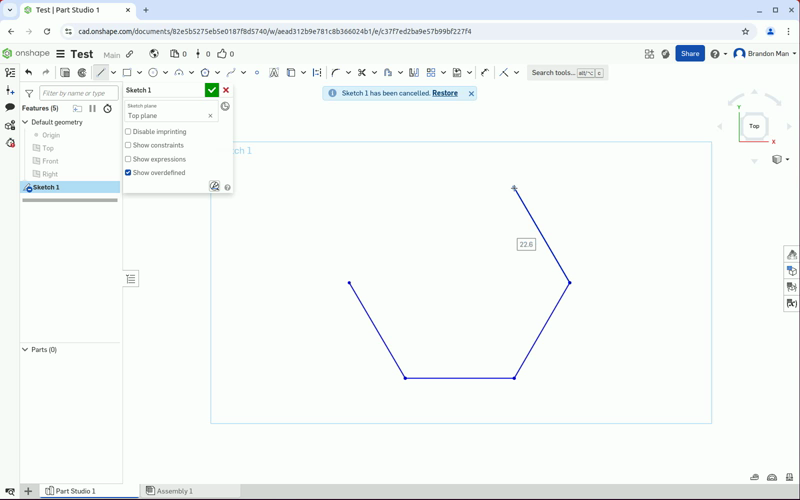
mouse_move(405, 187)
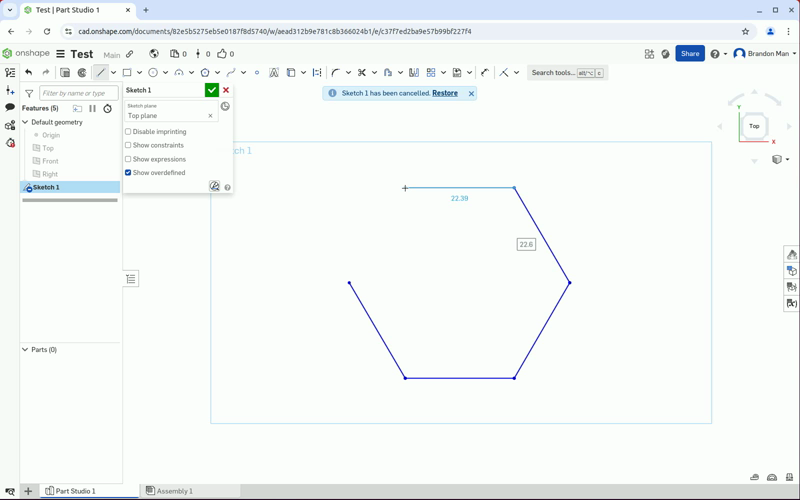
click(405, 187)
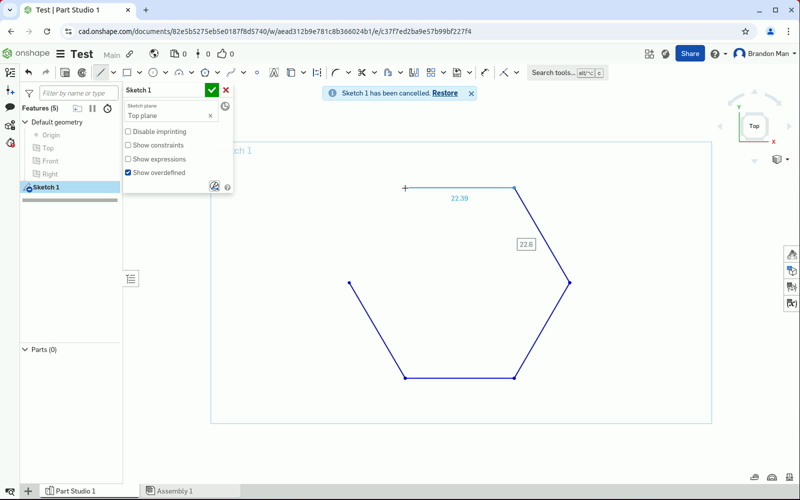
key_up(shift)
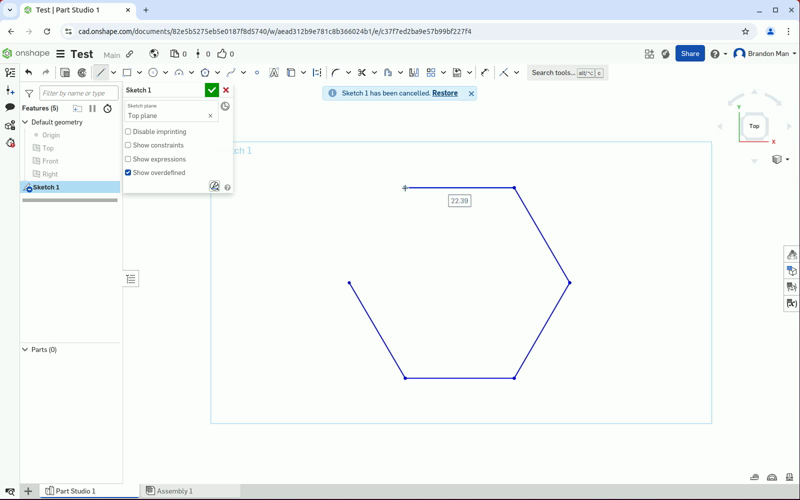
key_down(shift)
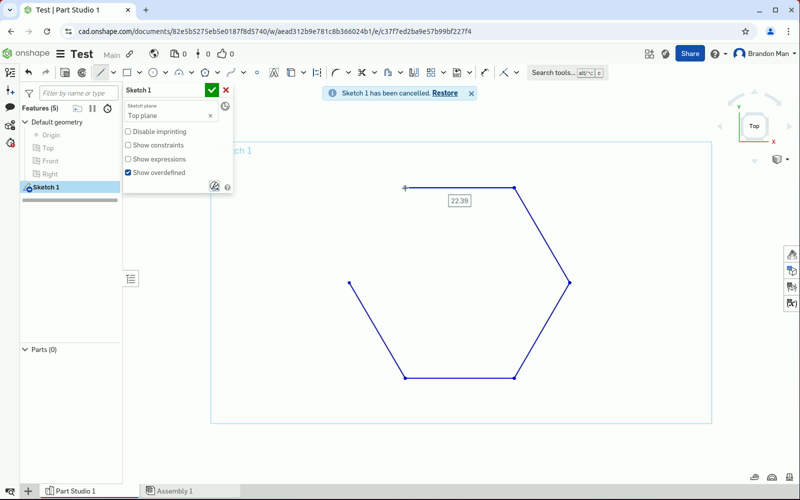
mouse_move(349, 282)
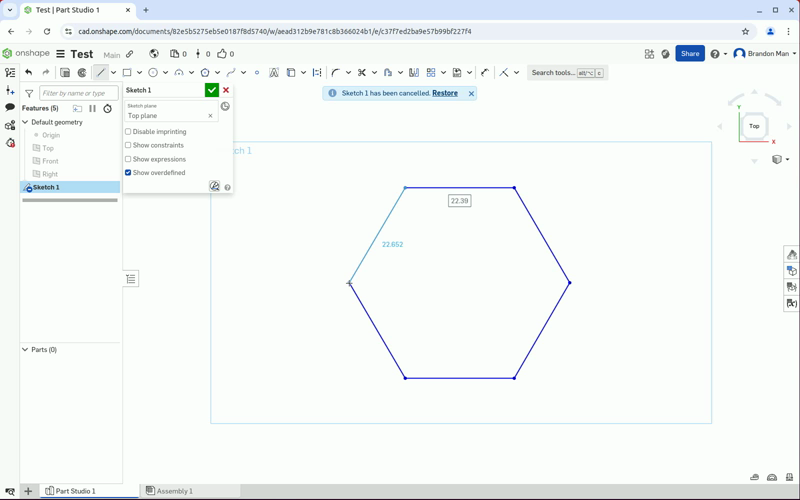
key_up(shift)
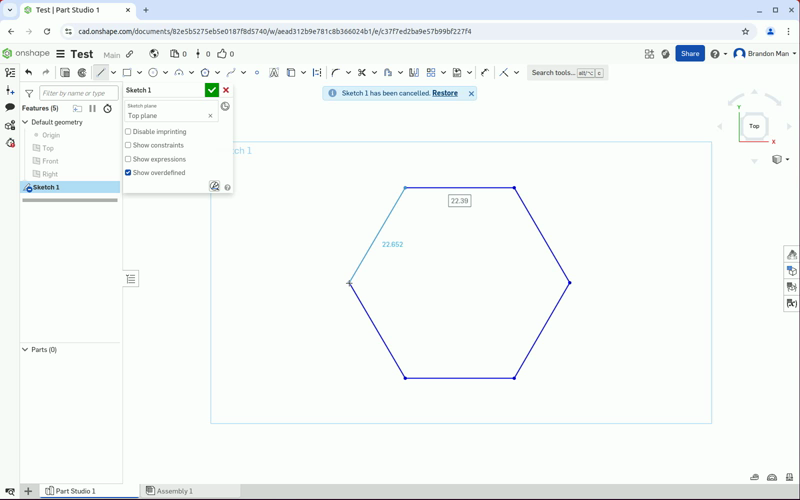
click(349, 282)
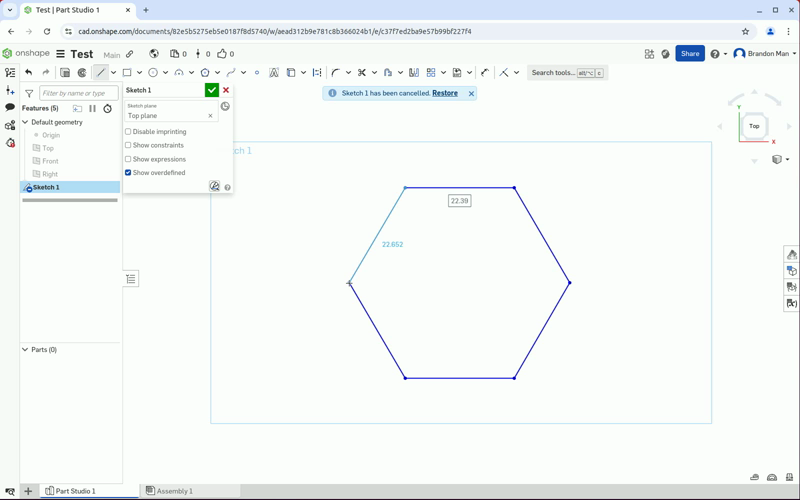
key(esc)
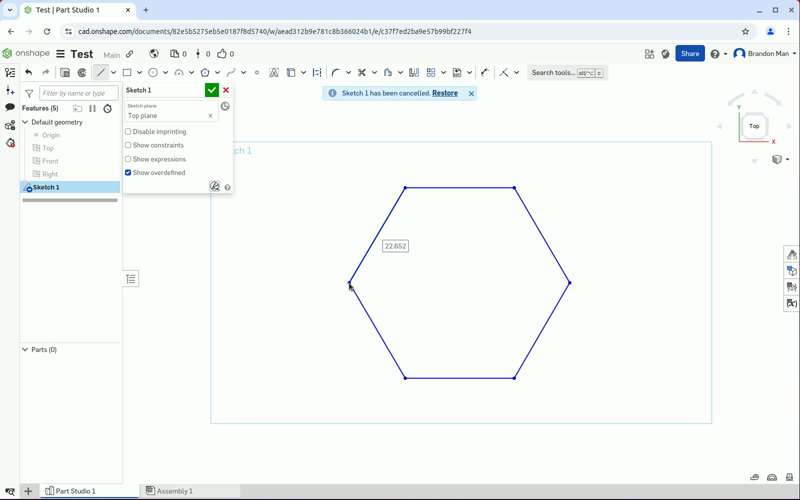
mouse_move(431, 221)
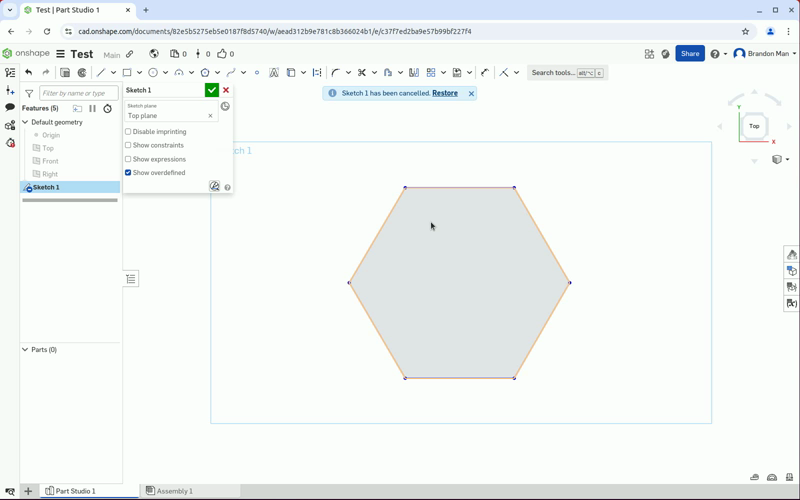
click(431, 221)
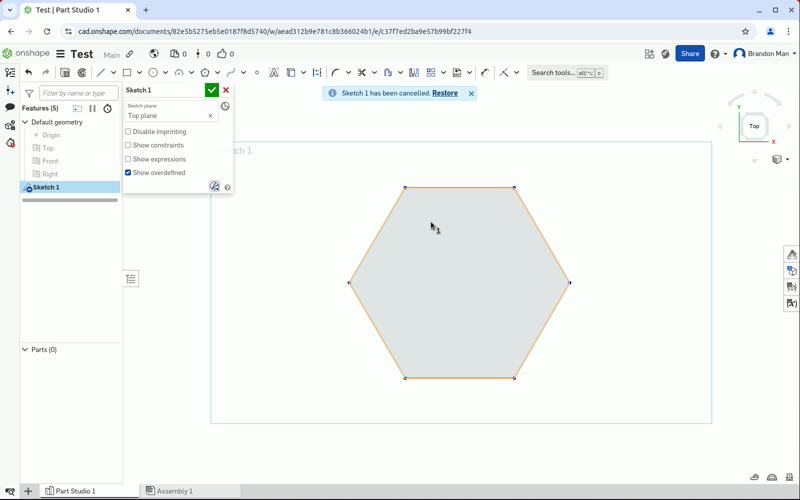
mouse_move(73, 352)
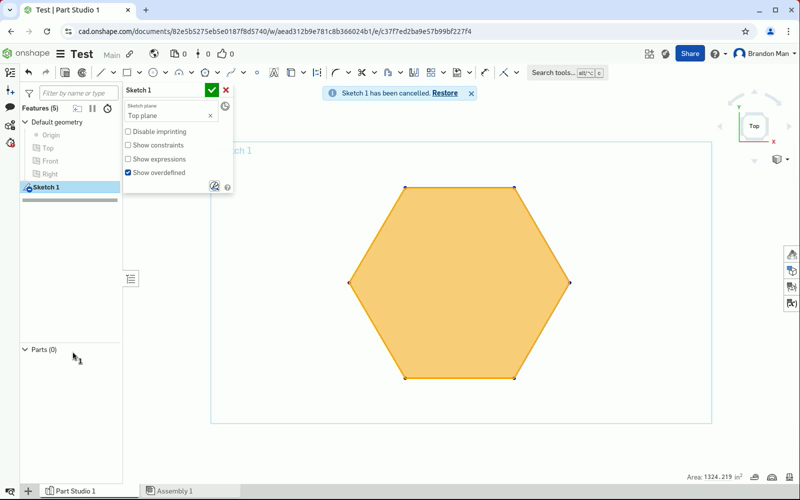
key(shift+y)
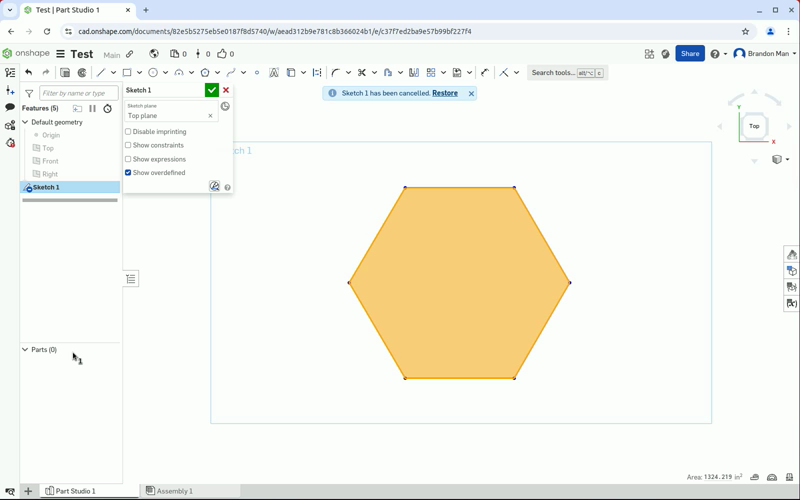
key(shift+e)
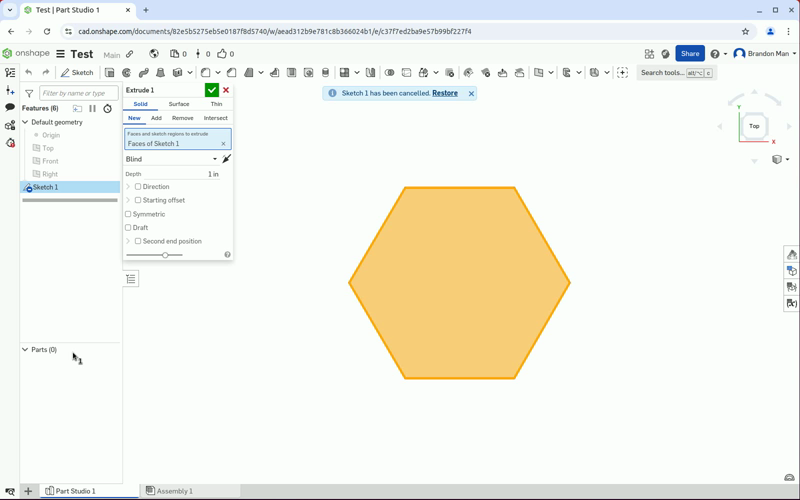
mouse_move(143, 106)
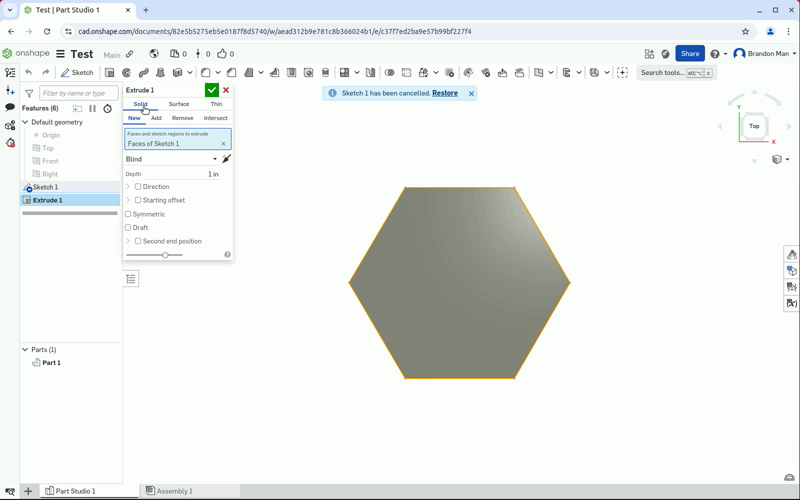
click(143, 106)
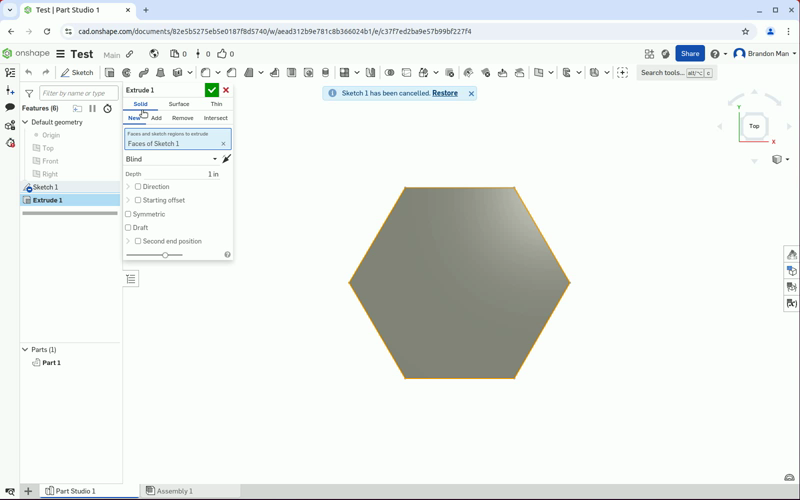
mouse_move(137, 120)
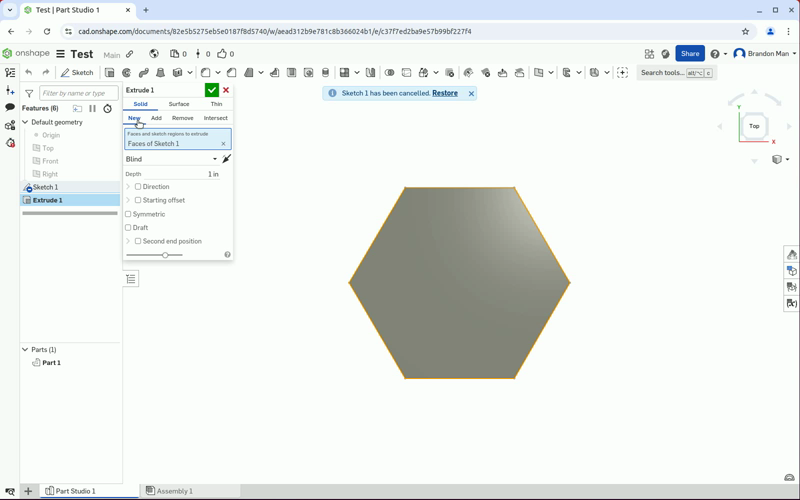
click(137, 120)
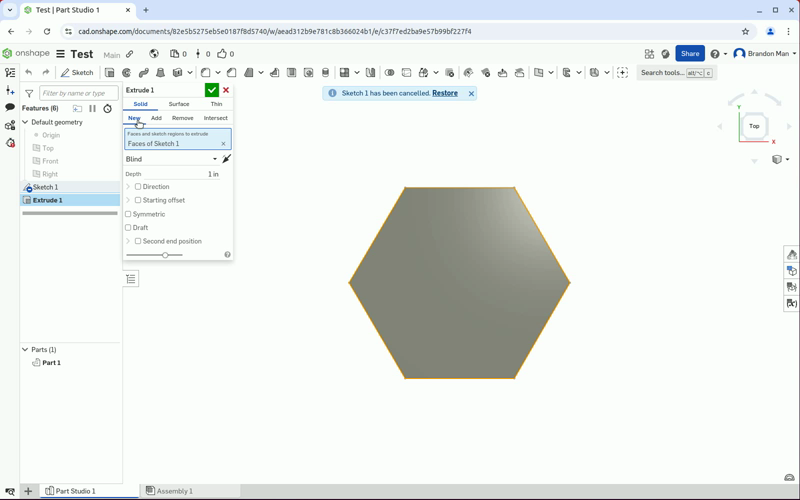
key(tab, 4)
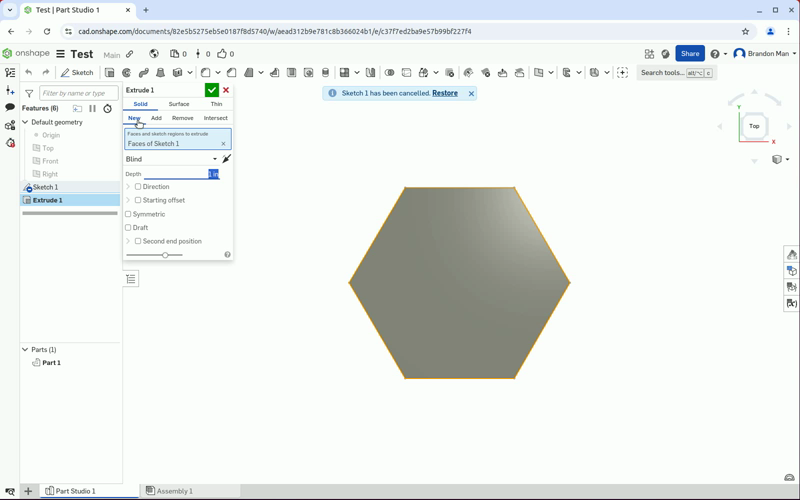
text(15.405)
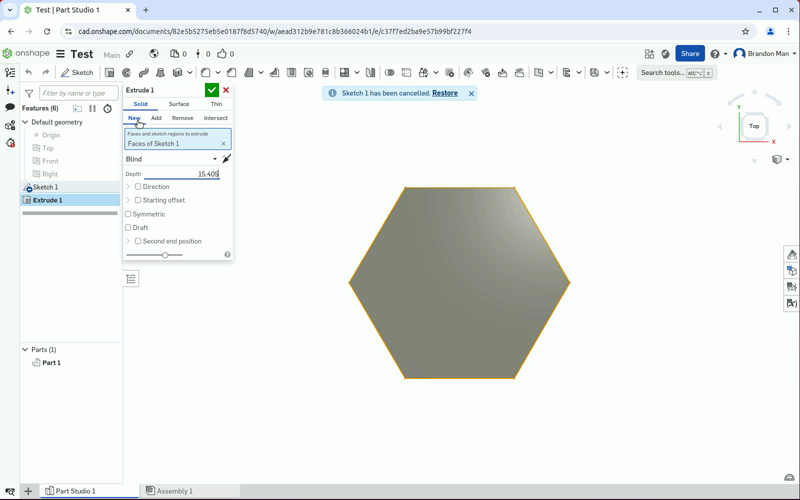
key(enter)
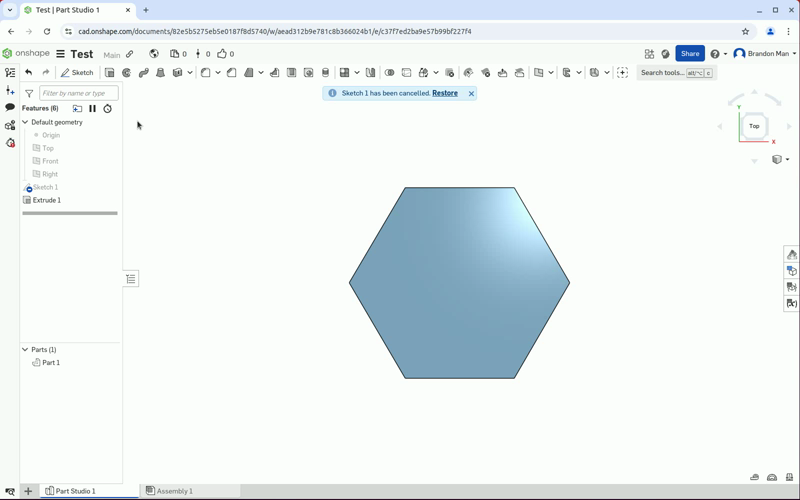
key(shift+h)
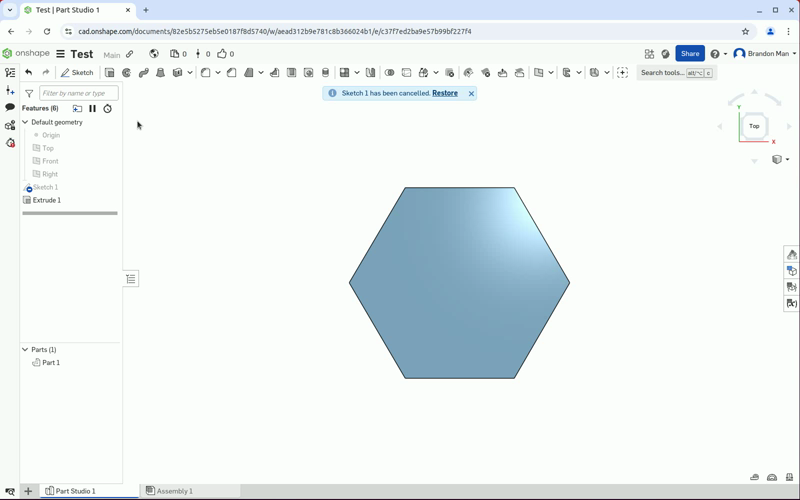
key(shift+h)
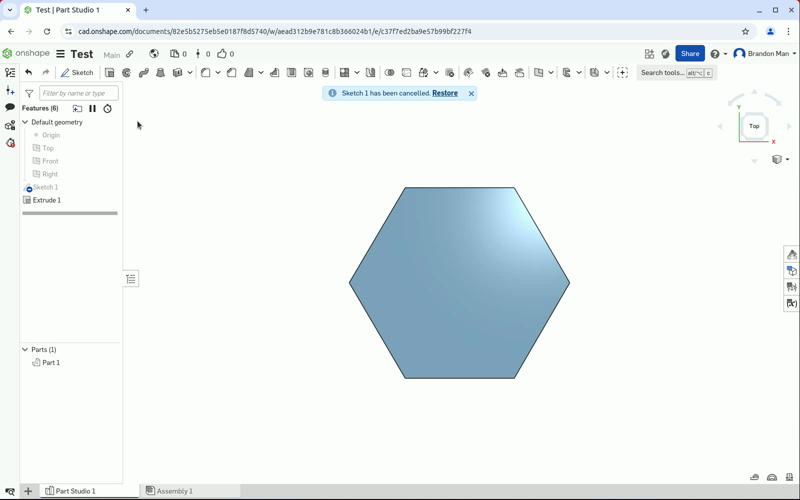
mouse_move(73, 189)
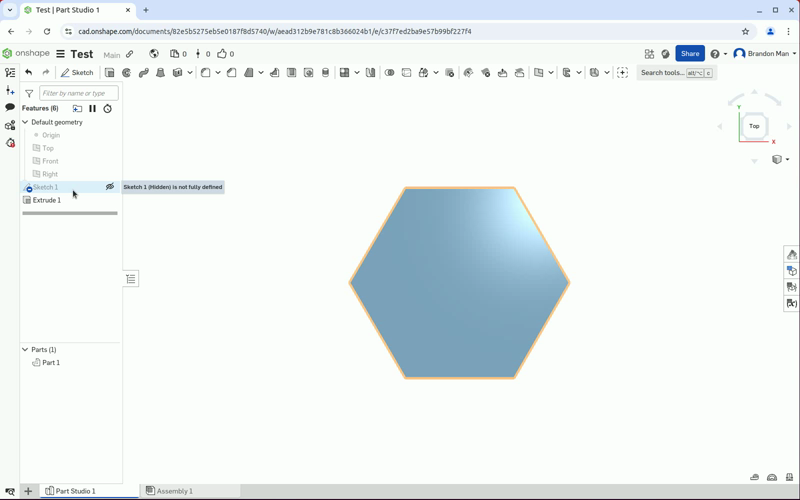
click(73, 189)
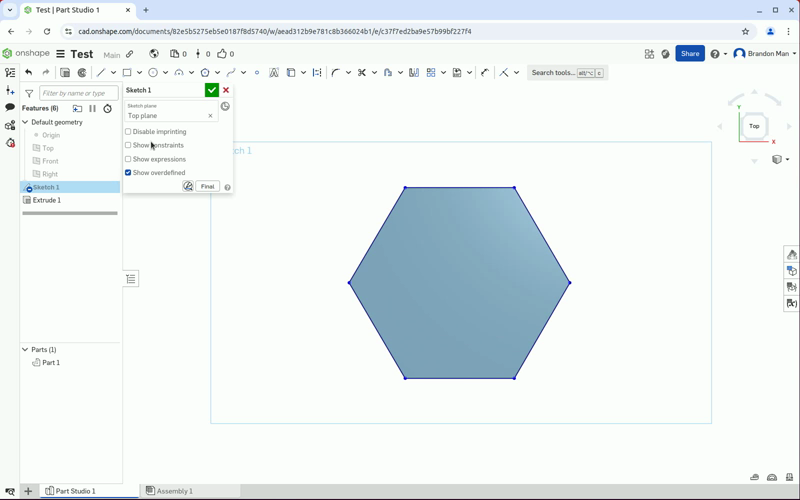
mouse_move(229, 92)
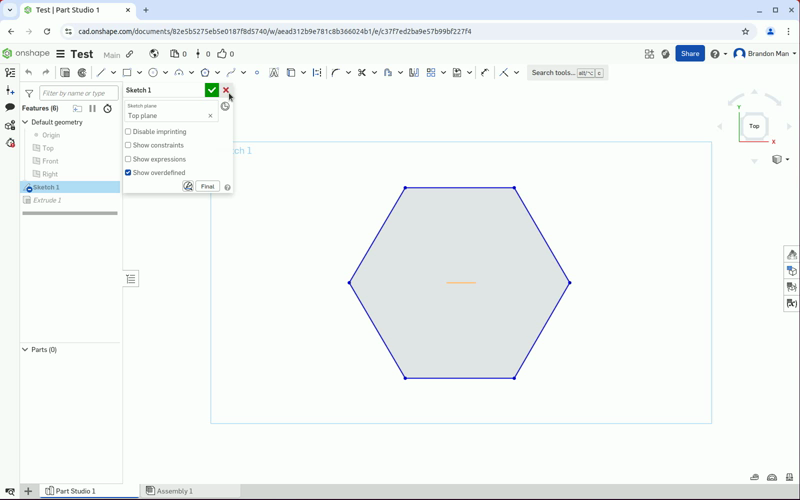
click(229, 92)
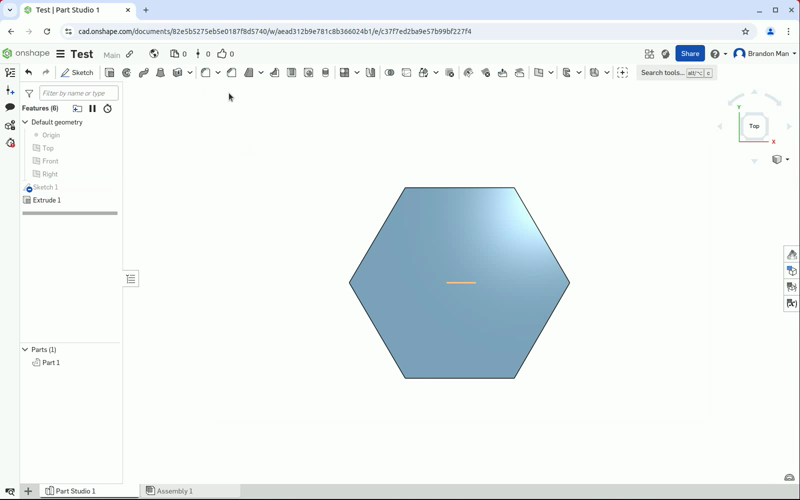
mouse_move(541, 75)
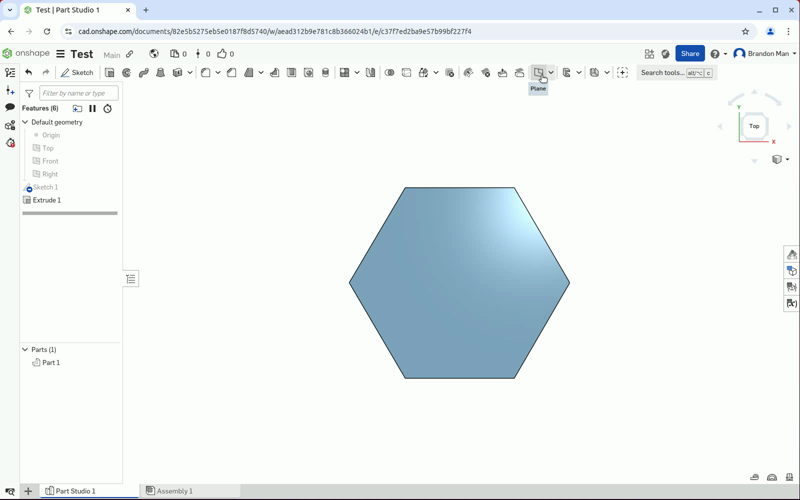
click(541, 75)
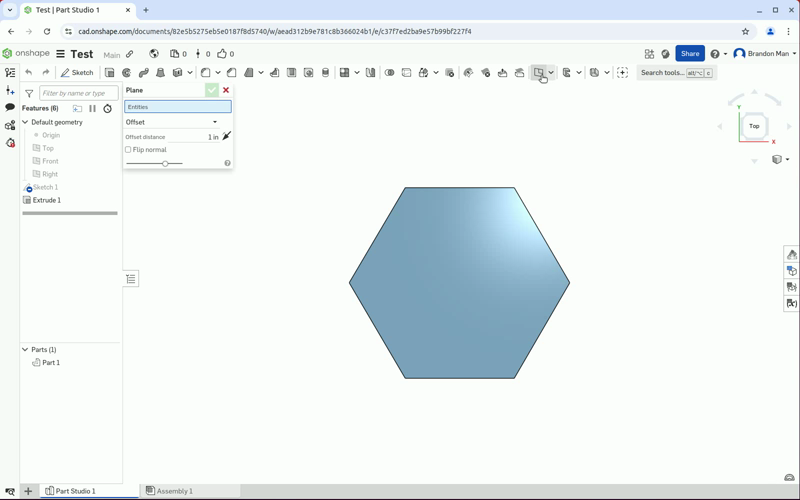
mouse_move(73, 150)
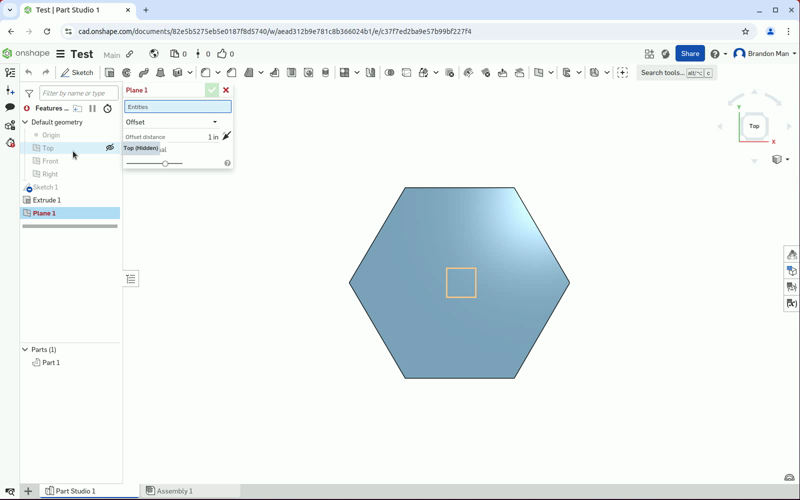
click(73, 150)
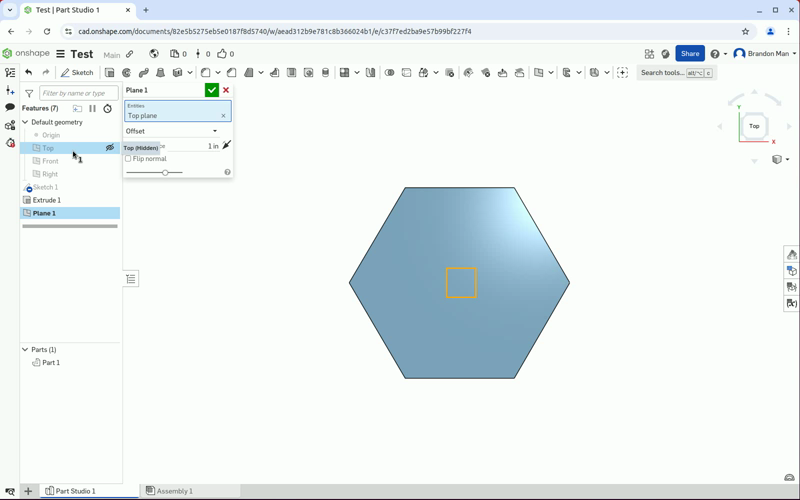
key(tab, 2)
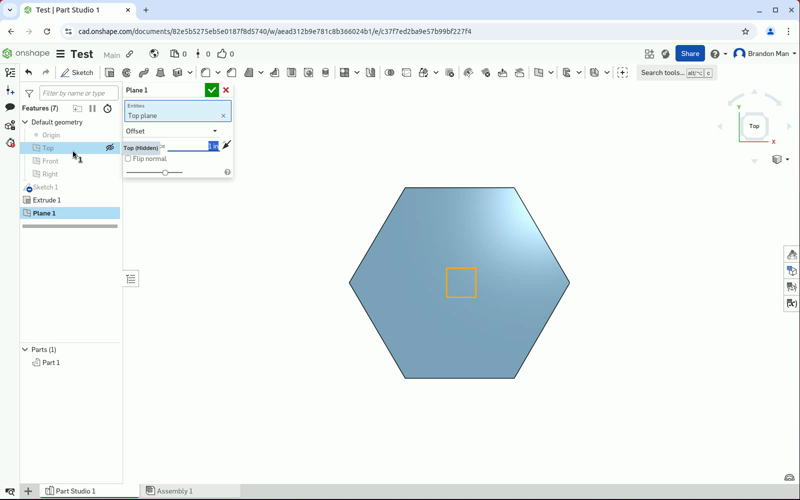
text(15.405)
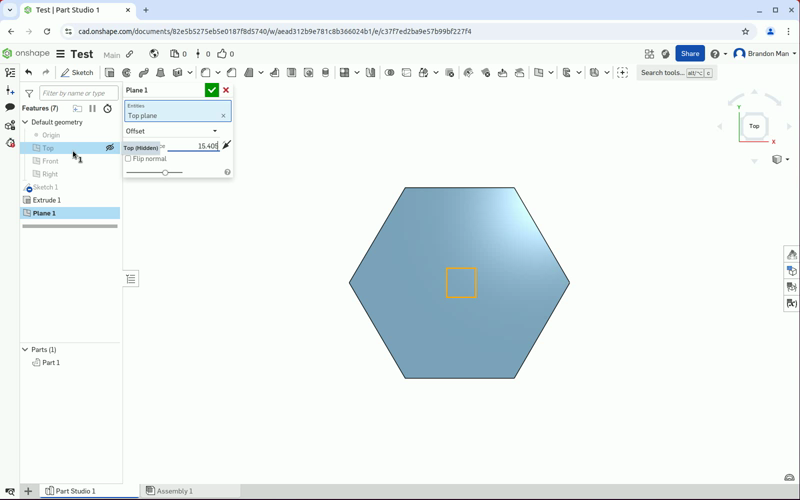
key(enter, 2)
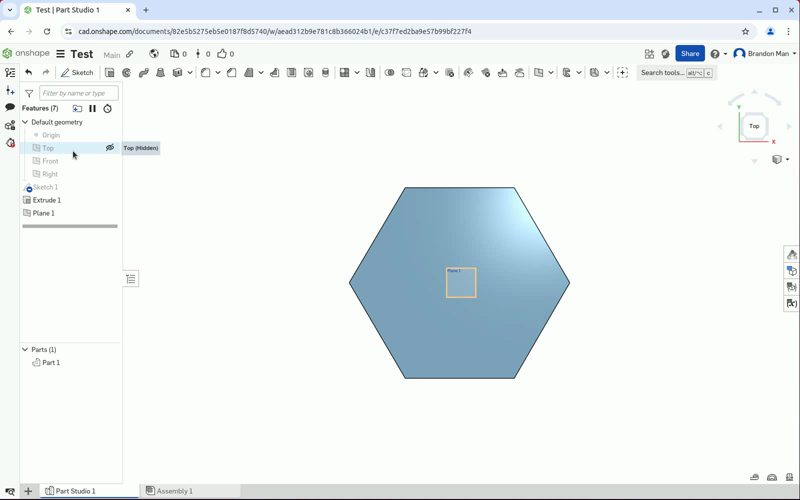
key(shift+s)
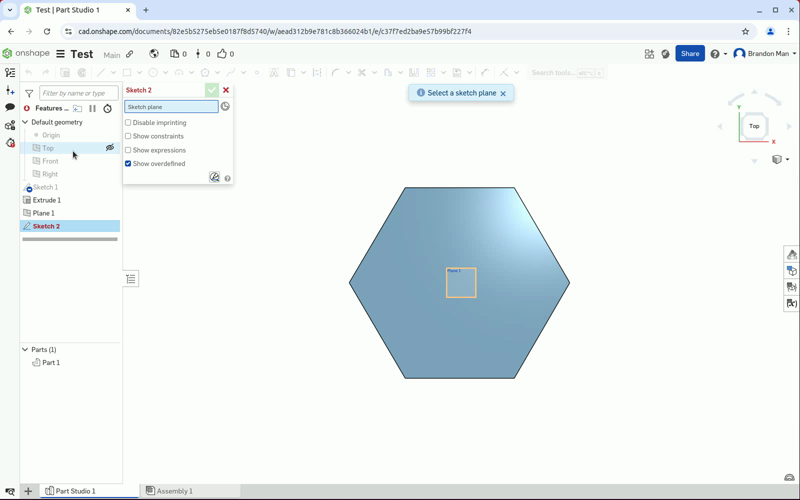
mouse_move(73, 215)
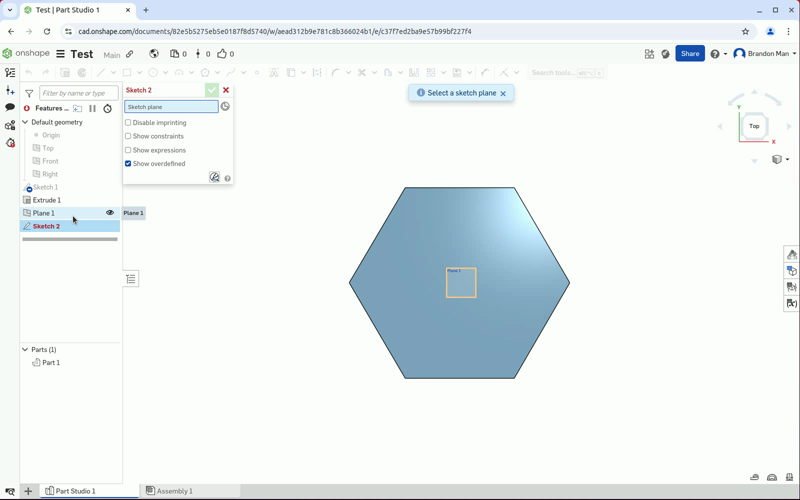
click(73, 215)
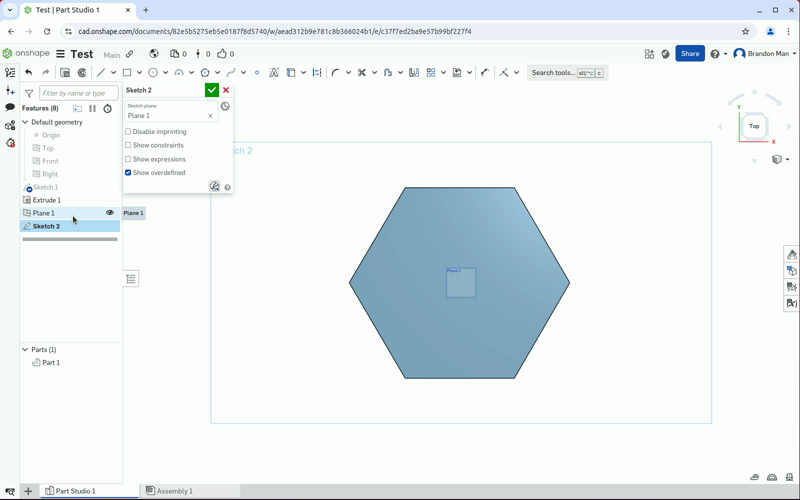
mouse_move(73, 352)
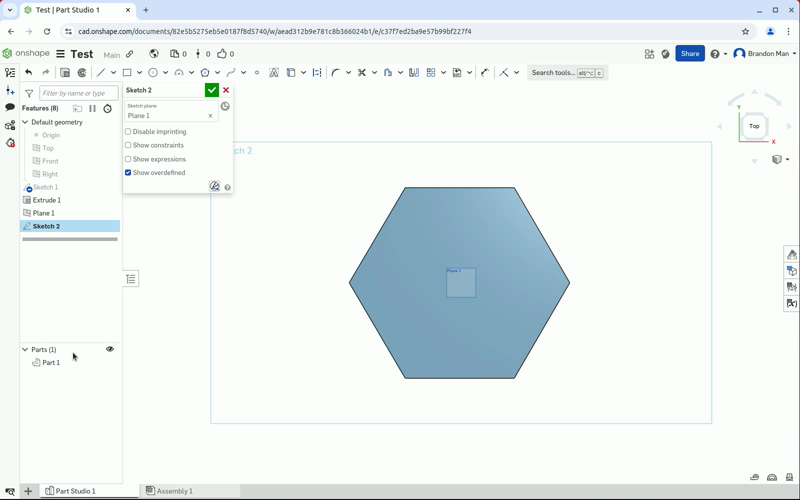
key(y)
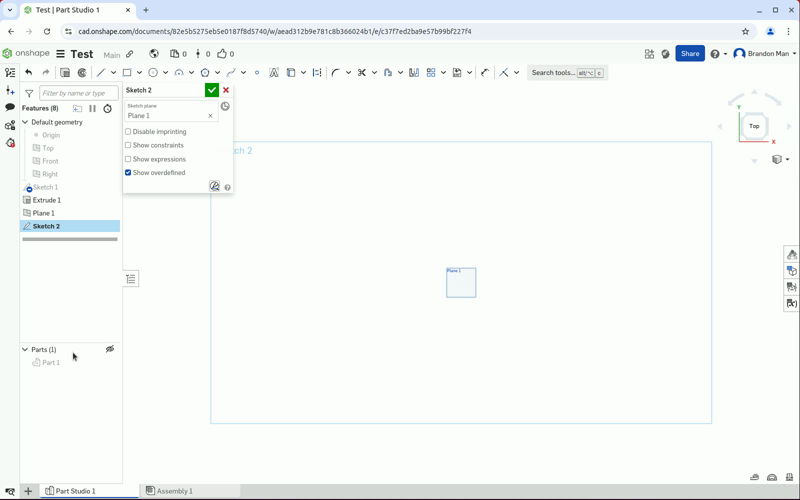
key(c)
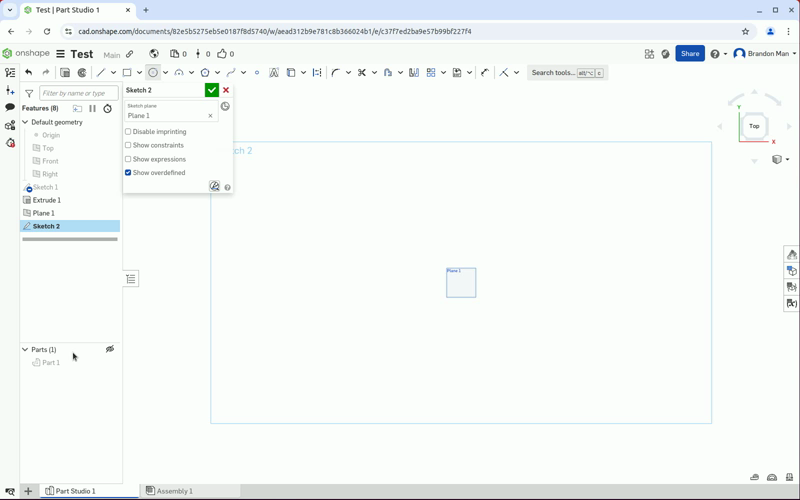
key_down(shift)
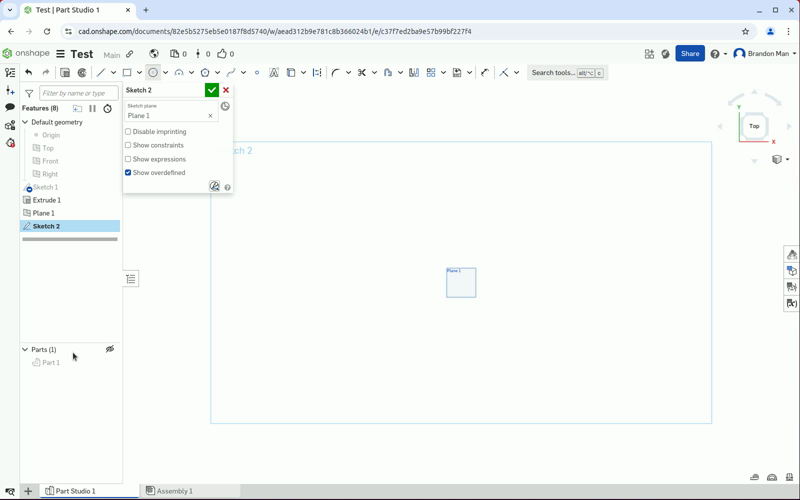
mouse_move(461, 282)
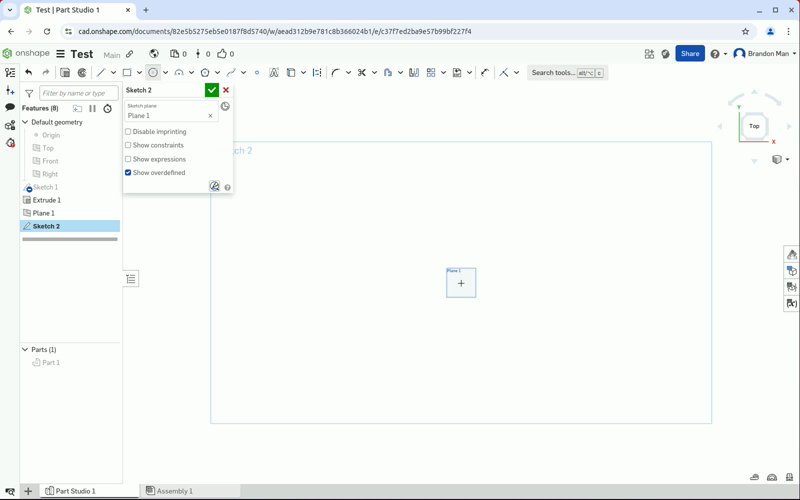
click(461, 282)
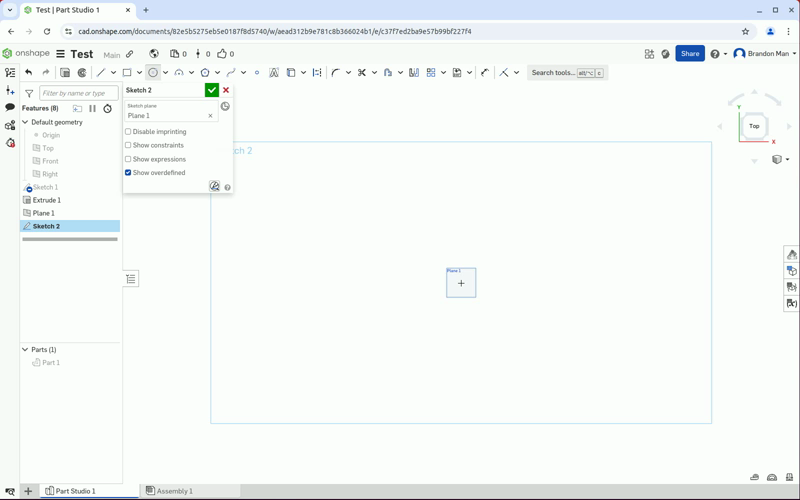
key_up(shift)
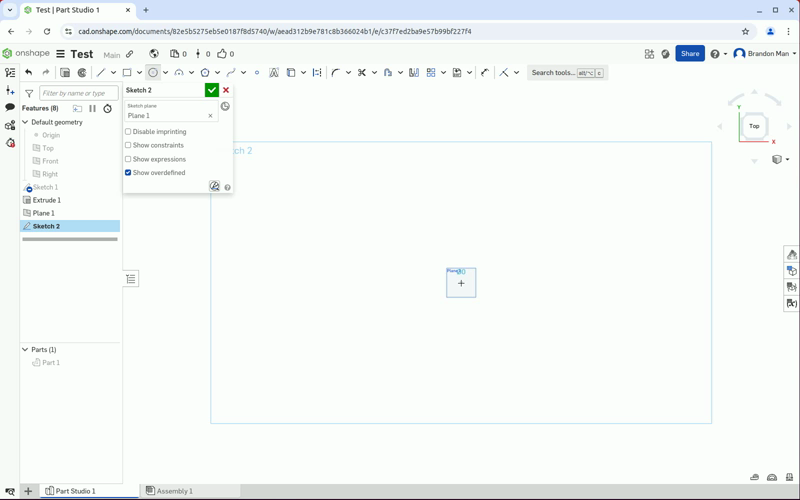
mouse_move(552, 282)
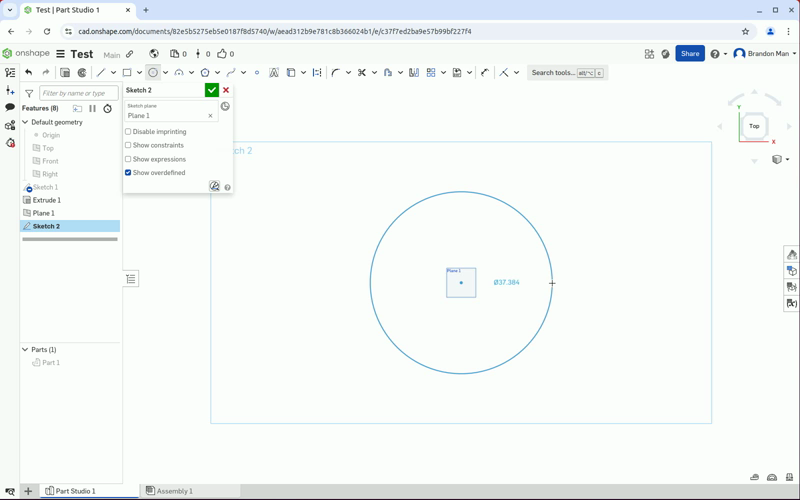
click(552, 282)
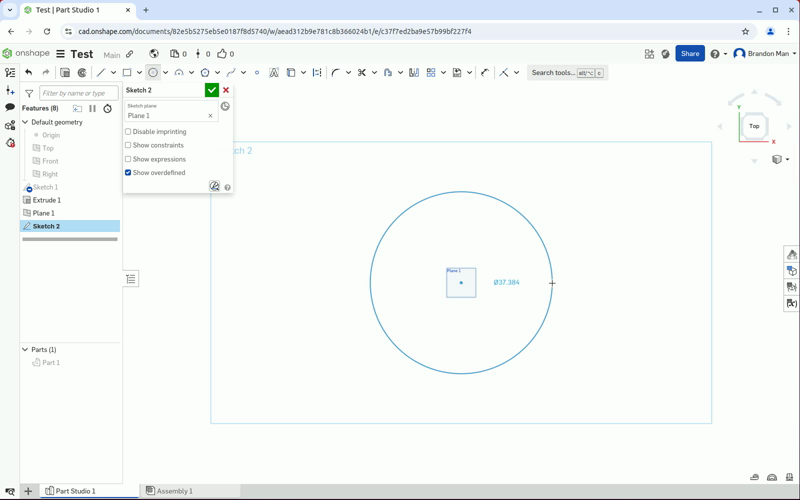
key(esc)
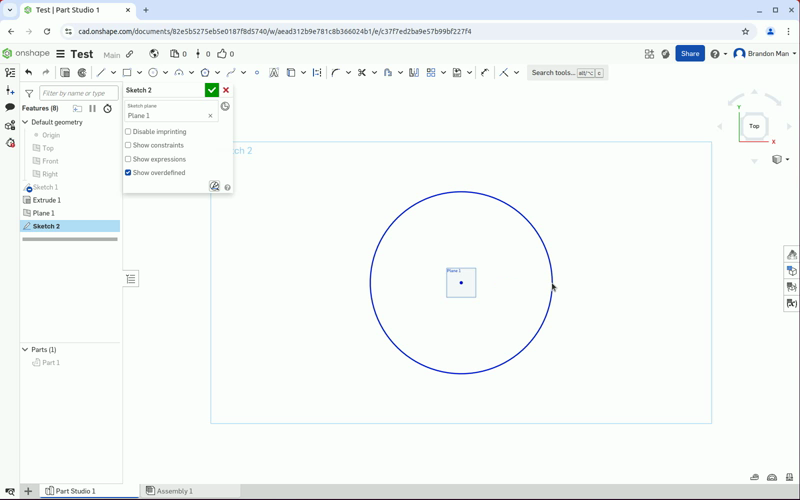
mouse_move(504, 293)
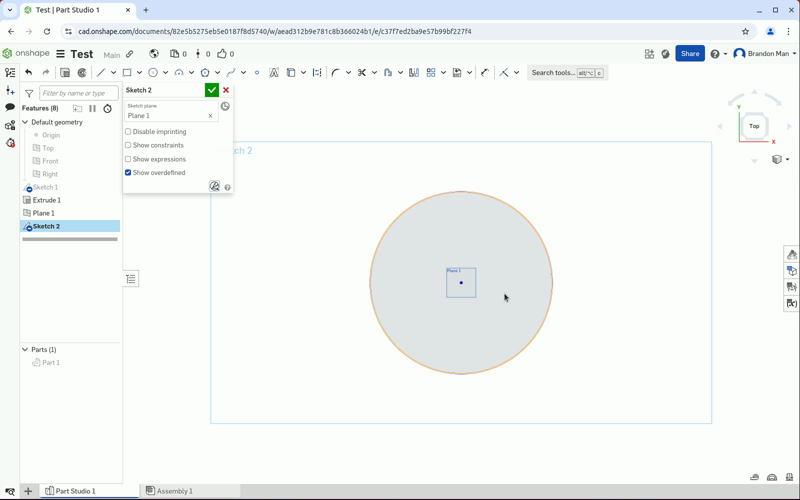
click(504, 293)
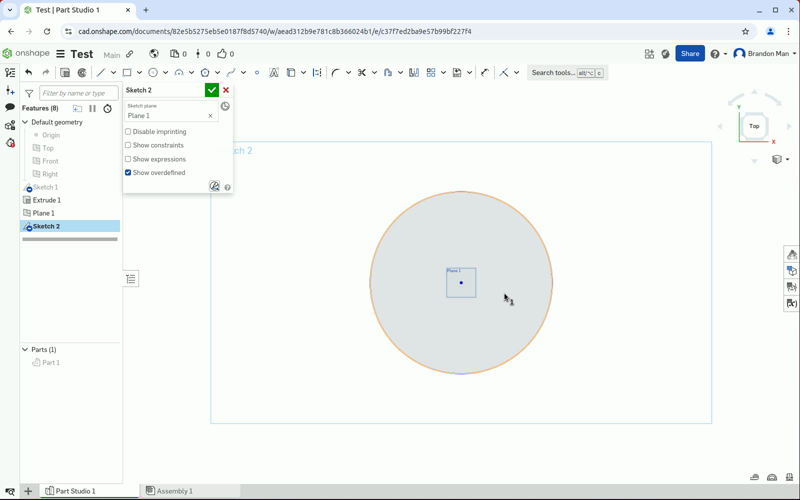
mouse_move(73, 352)
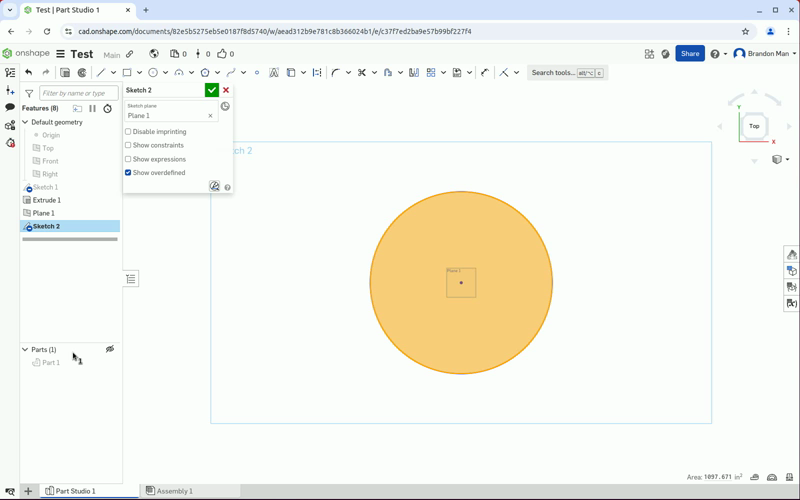
key(shift+y)
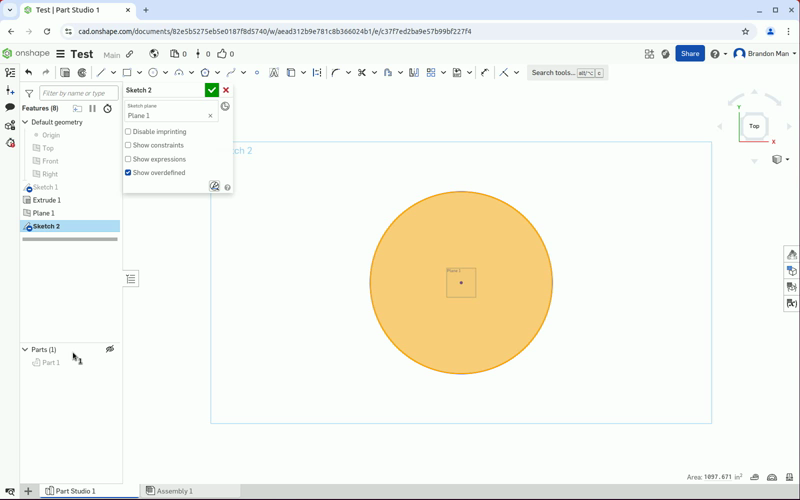
key(shift+e)
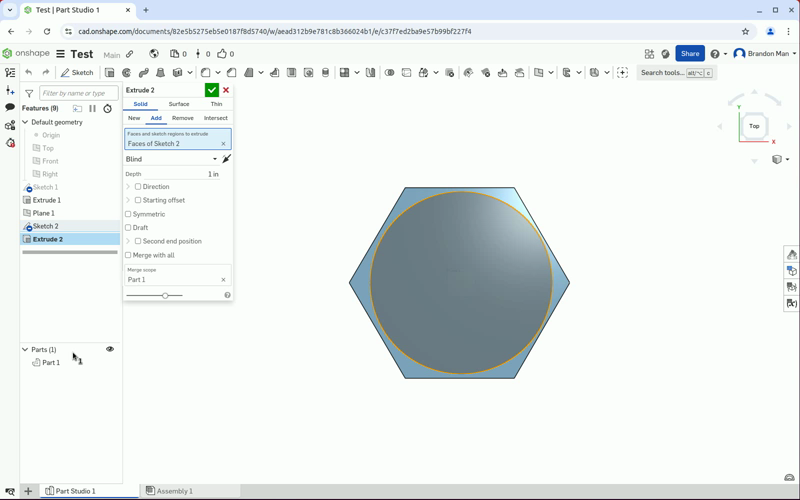
mouse_move(143, 106)
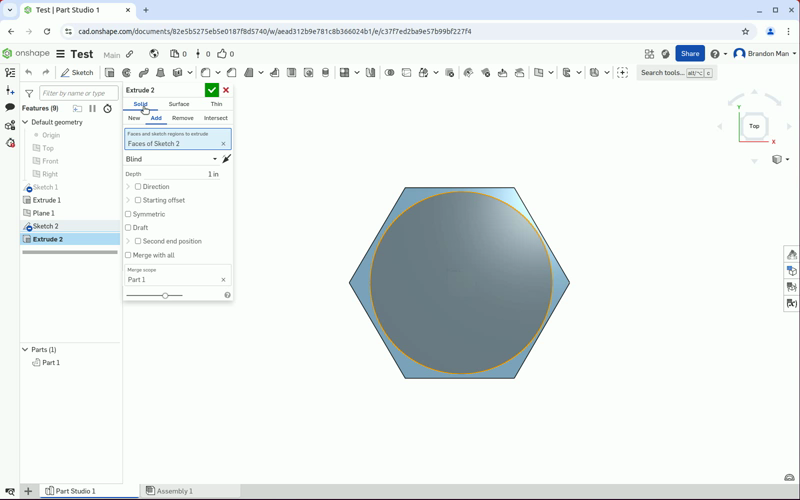
click(143, 106)
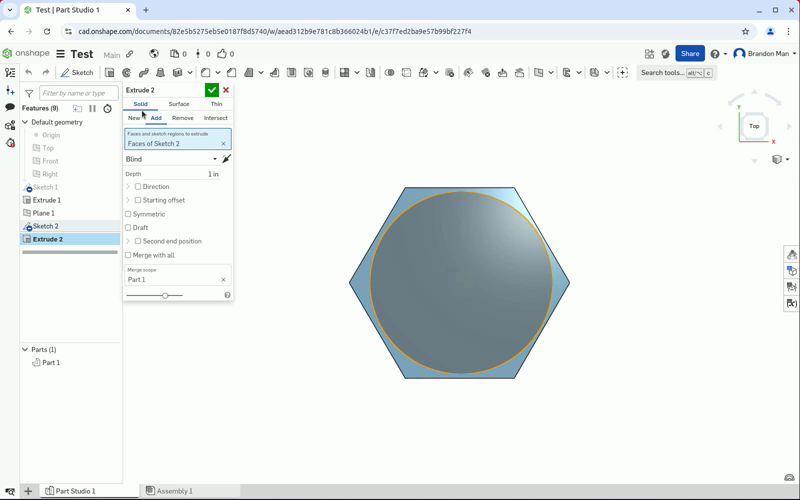
mouse_move(137, 120)
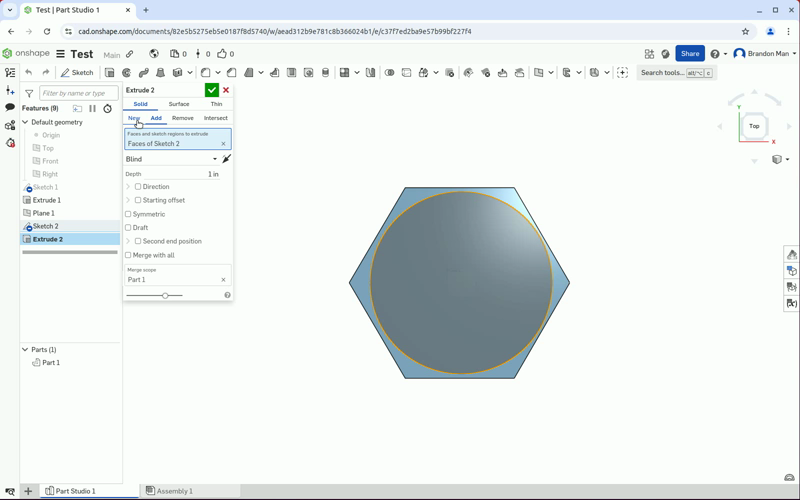
click(137, 120)
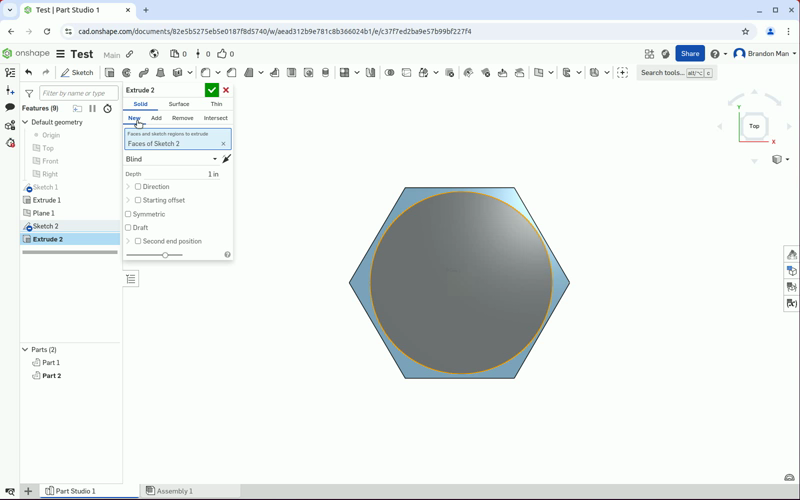
key(tab, 4)
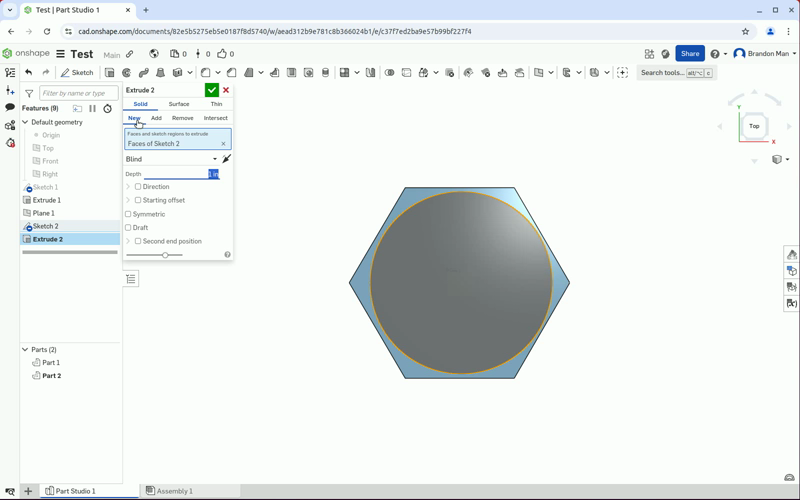
text(7.703)
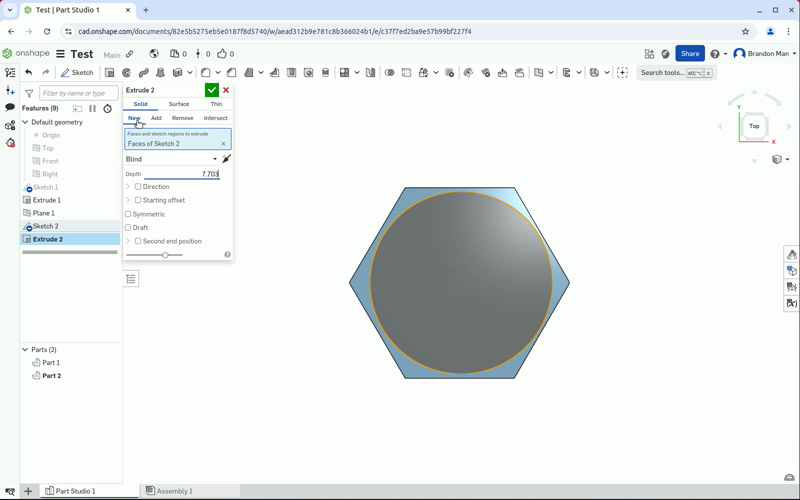
key(enter)
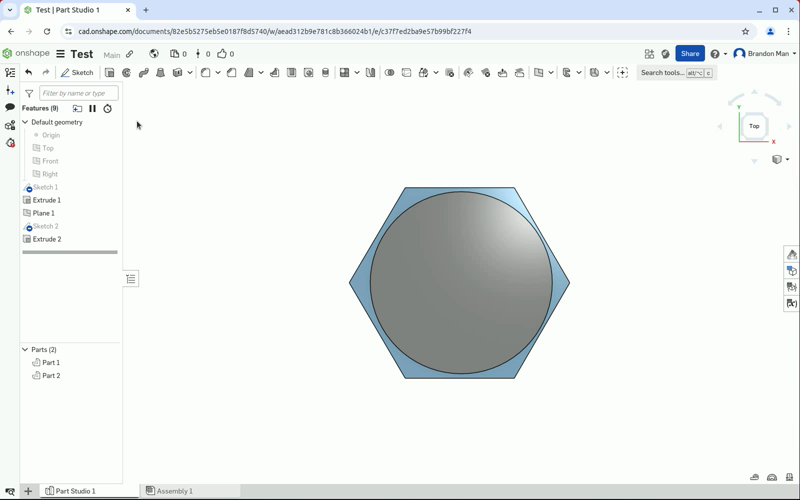
key(shift+h)
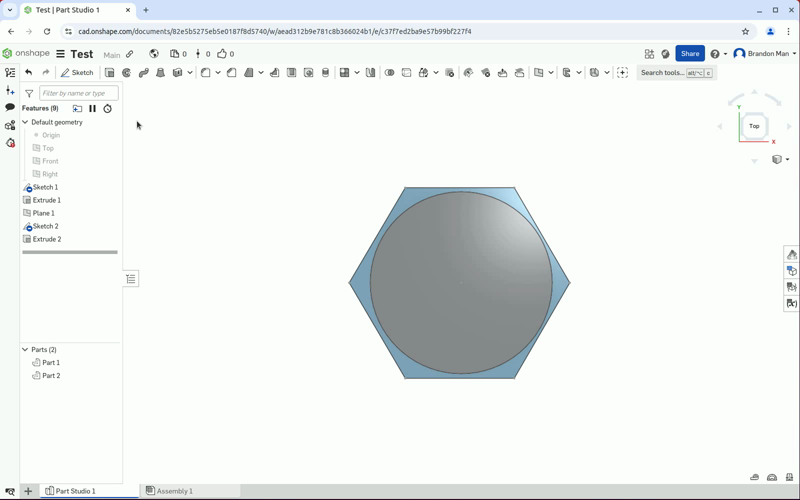
key(shift+h)
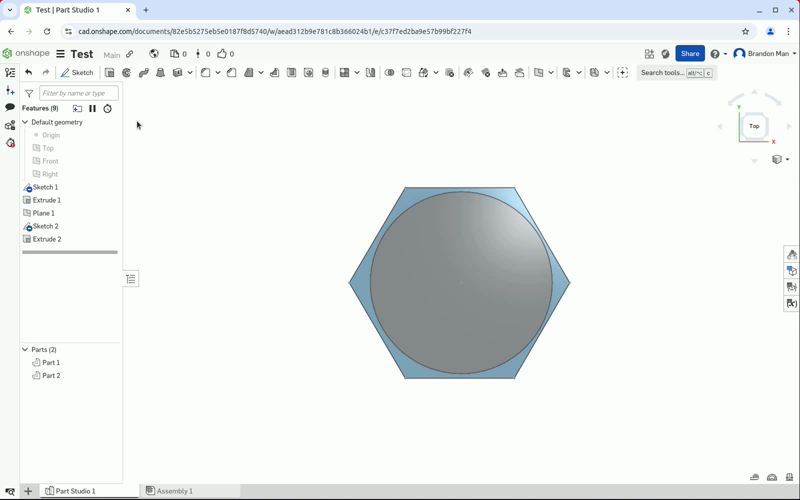
key(shift+7)
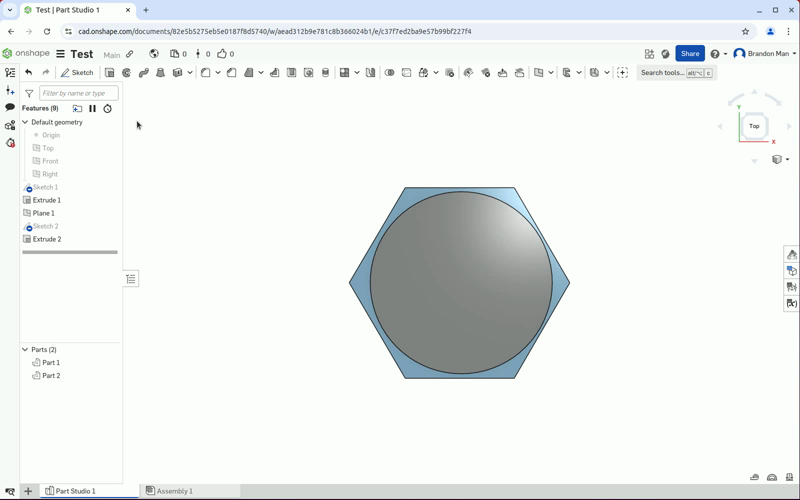
key(up, 3)
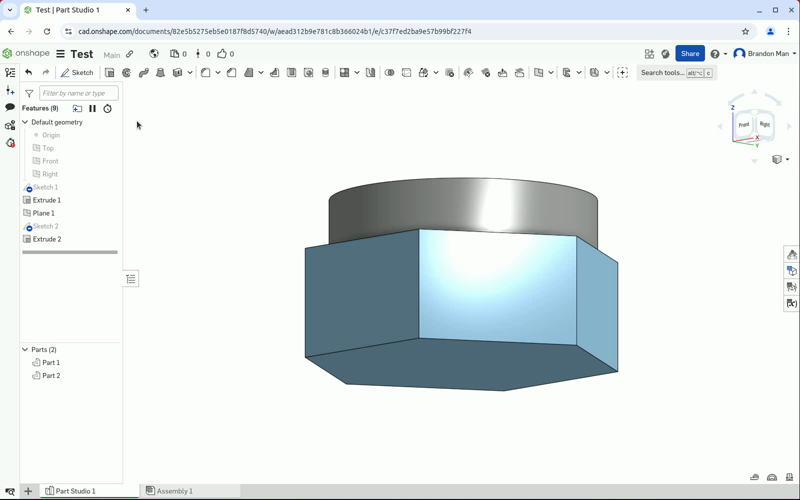
key(left, 3)
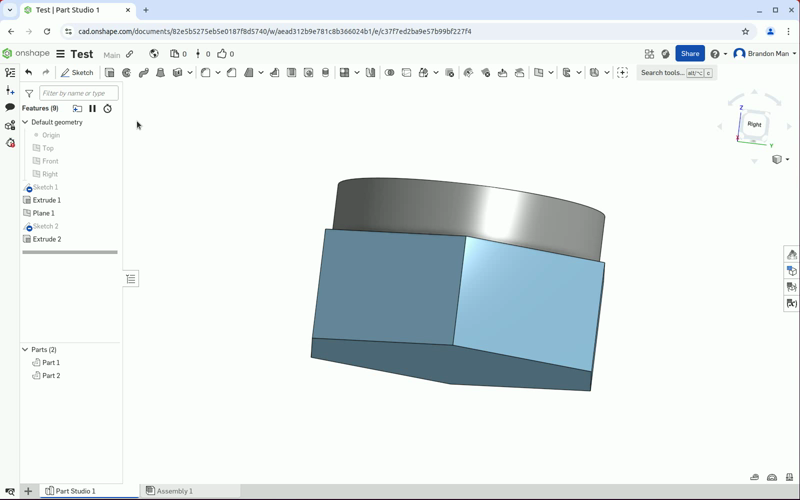
key(right, 3)
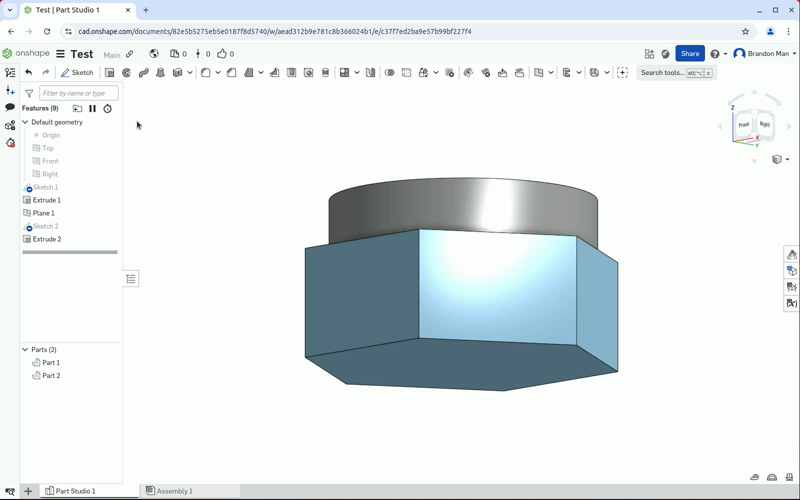
key(down, 3)
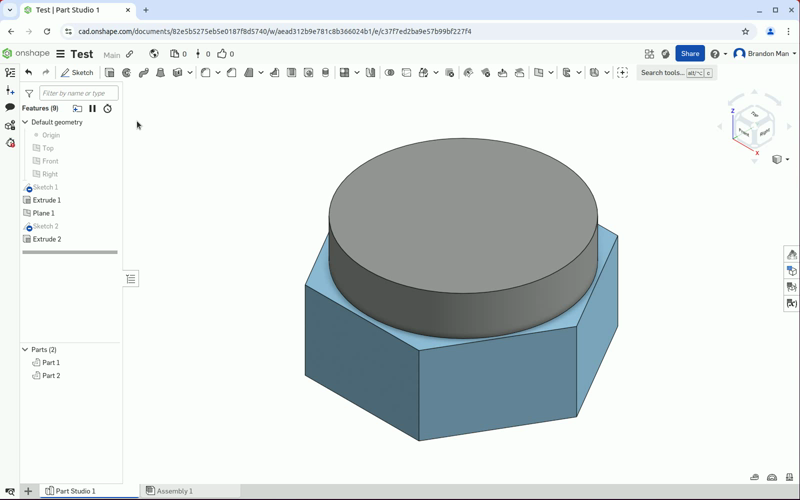
mouse_move(73, 189)
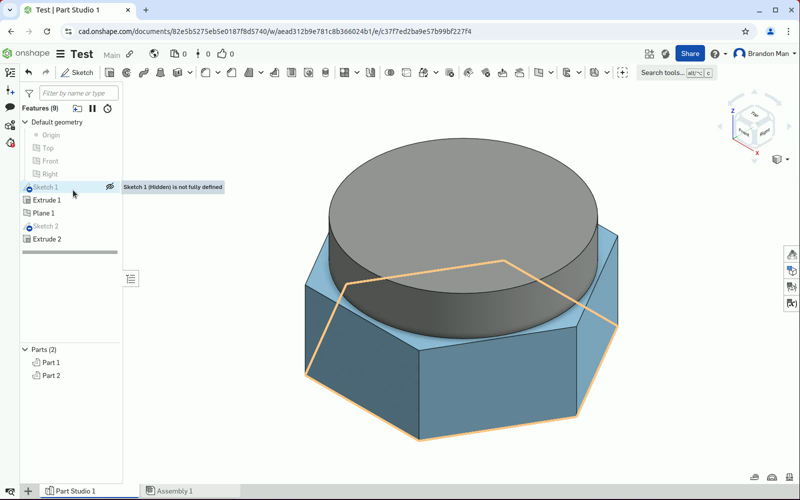
click(73, 189)